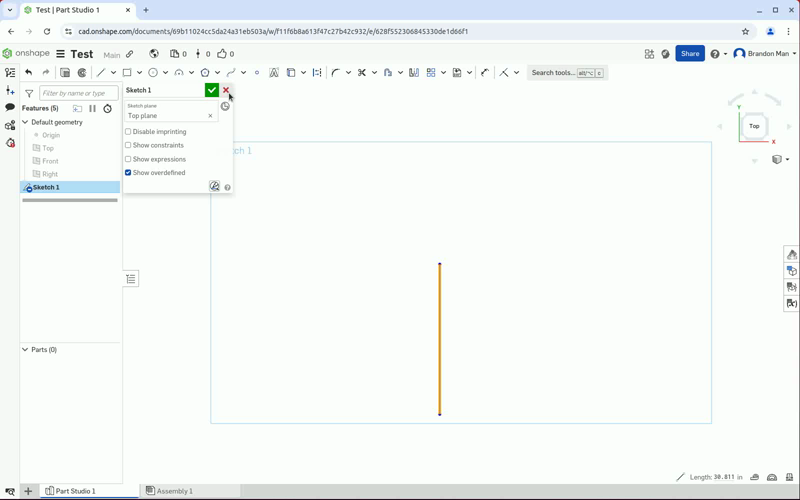
key(shift+h)
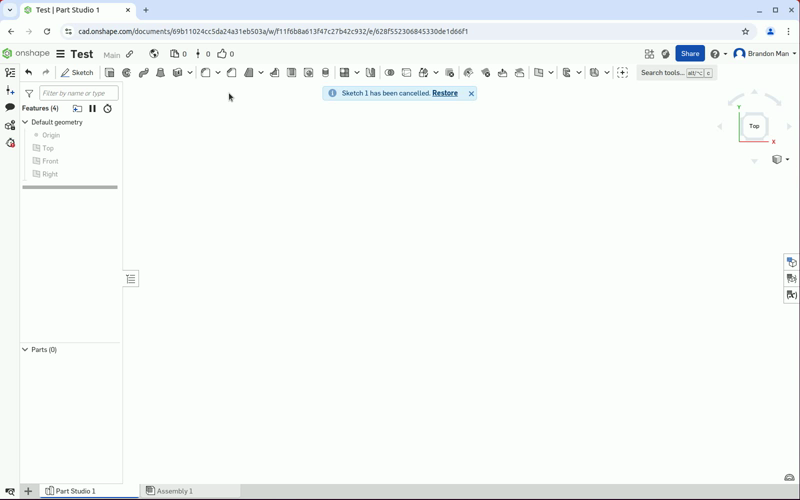
mouse_move(73, 352)
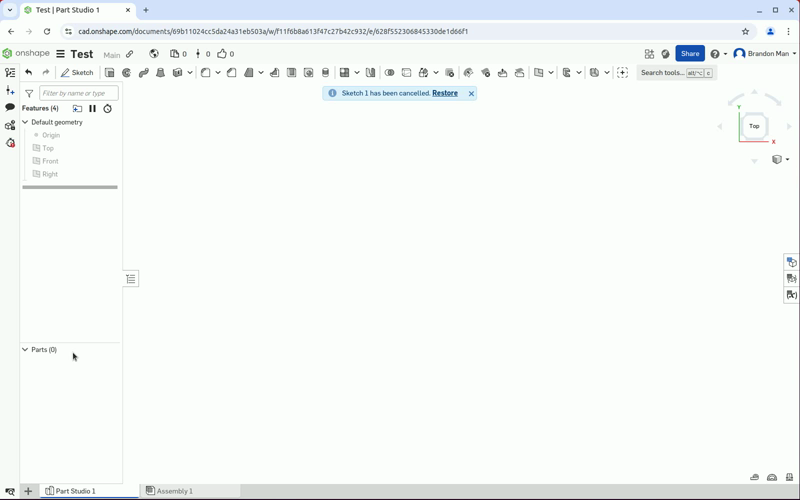
key(y)
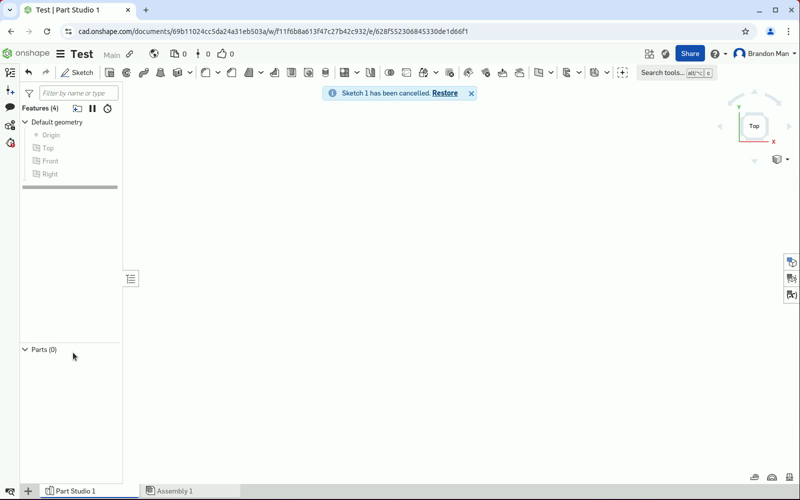
key(shift+p)
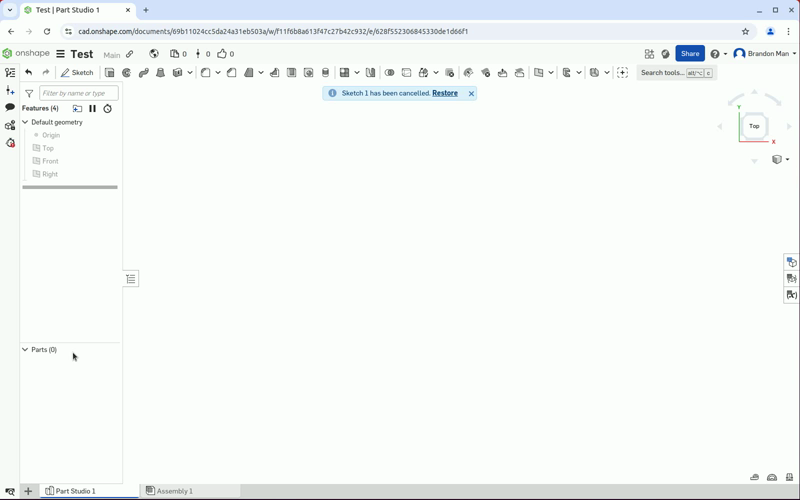
key(space)
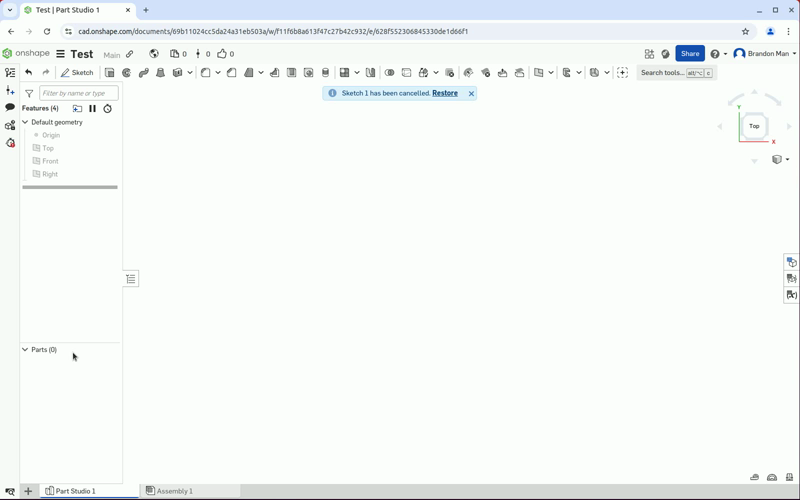
key_down(shift)
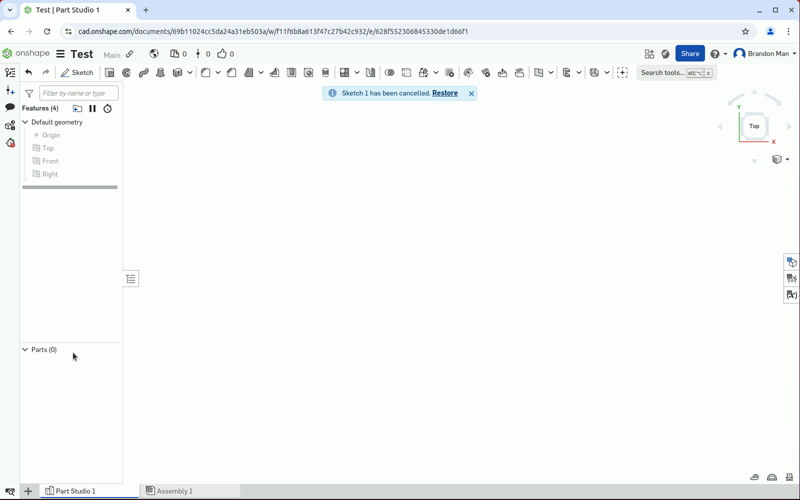
key(up)
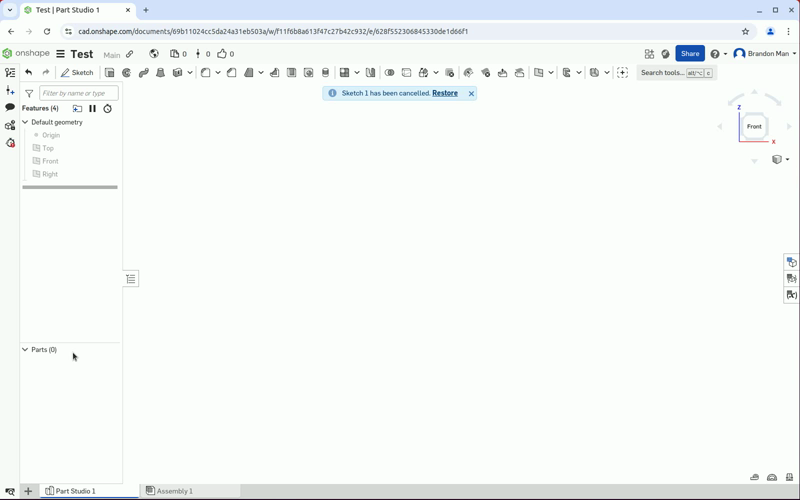
key_up(shift)
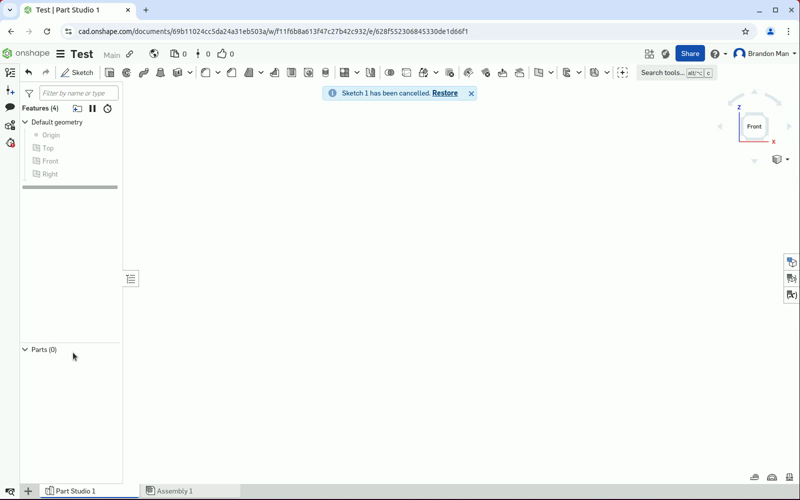
mouse_move(73, 352)
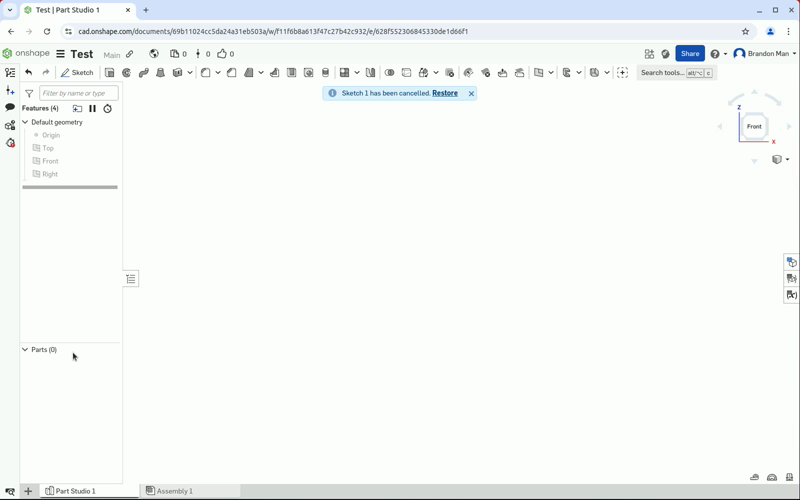
key(shift+y)
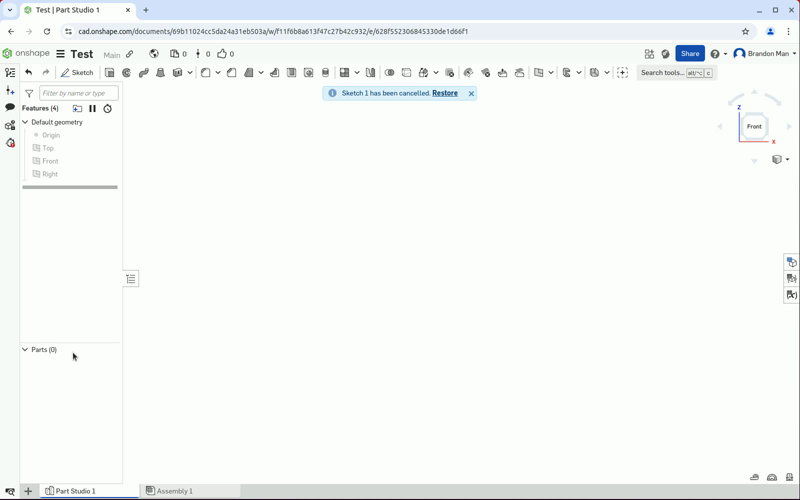
key(shift+s)
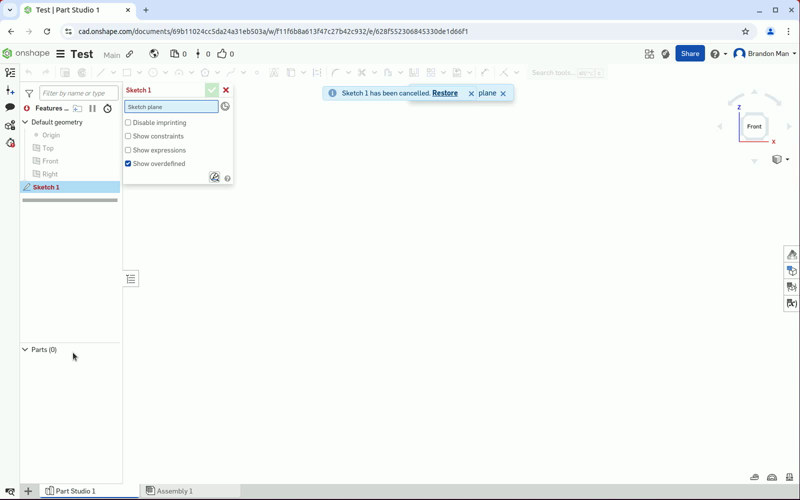
mouse_move(73, 163)
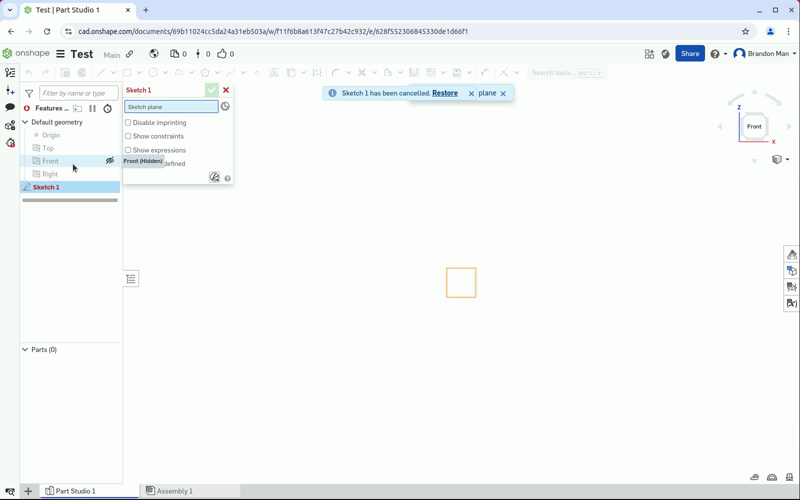
click(73, 163)
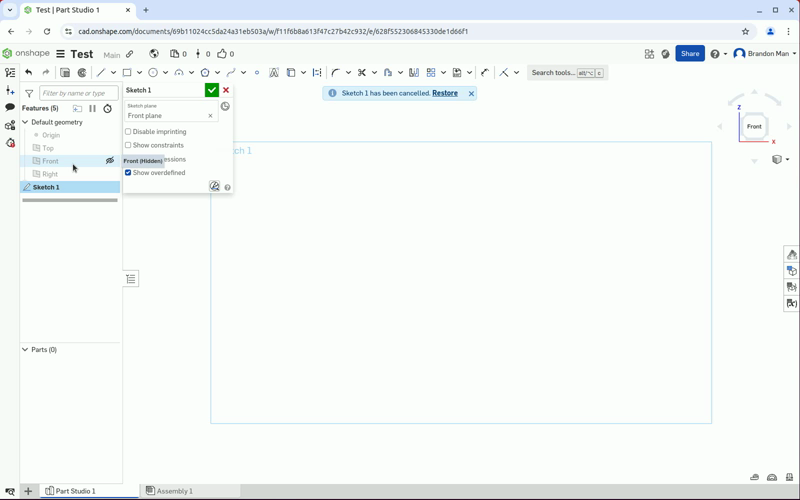
mouse_move(73, 352)
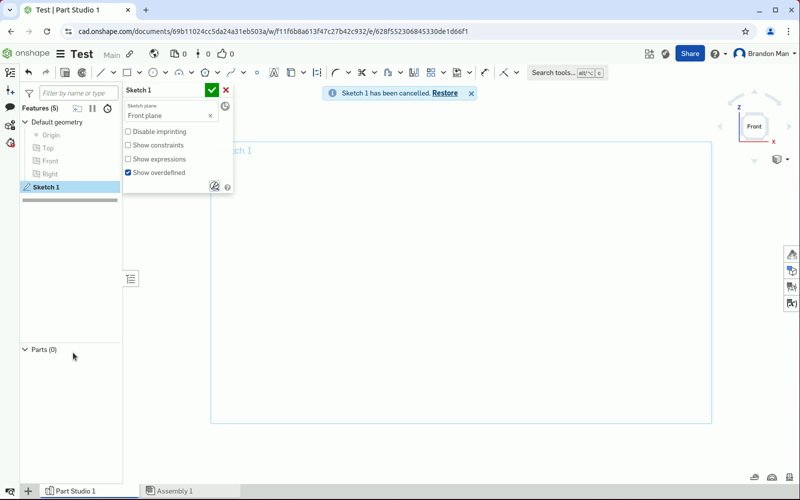
key(y)
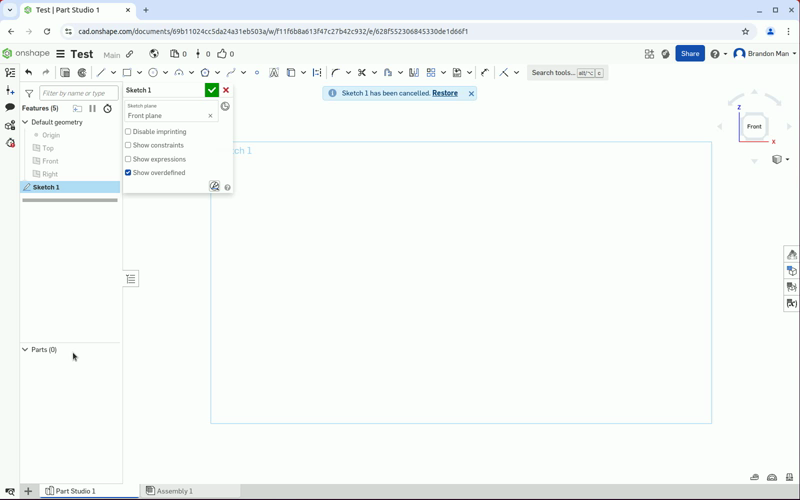
key(c)
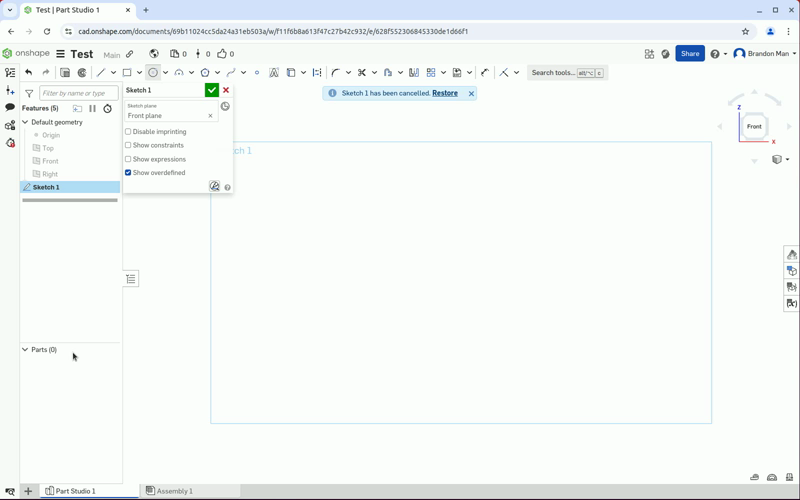
key_down(shift)
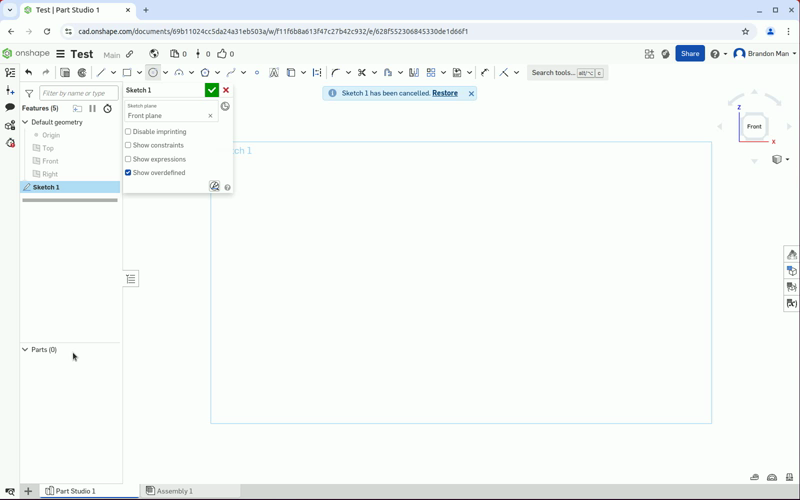
mouse_move(461, 282)
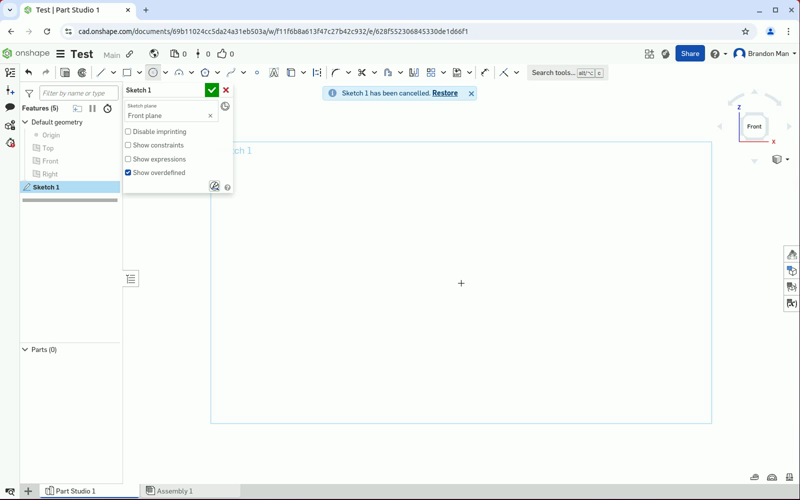
click(461, 282)
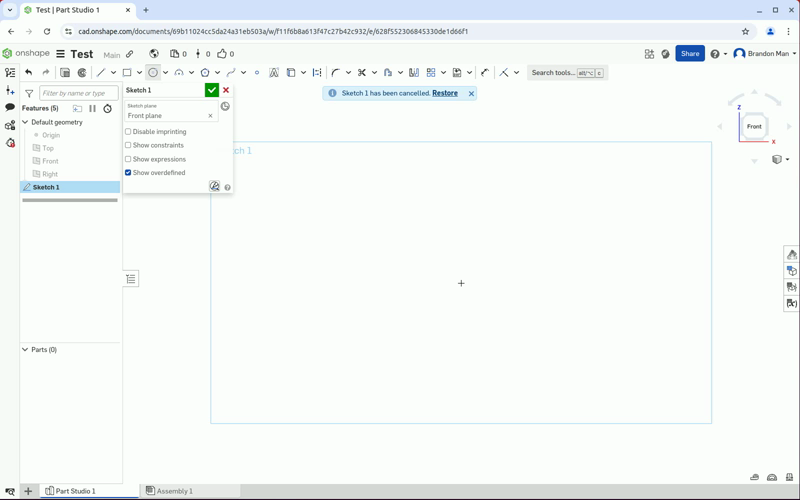
key_up(shift)
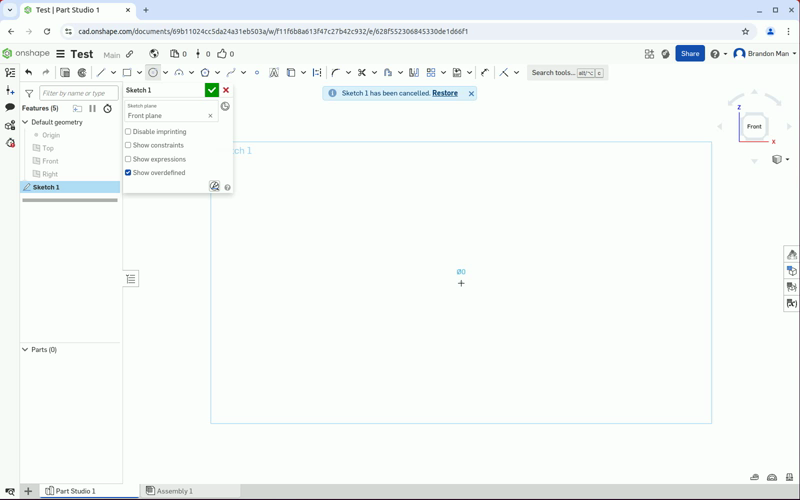
mouse_move(564, 282)
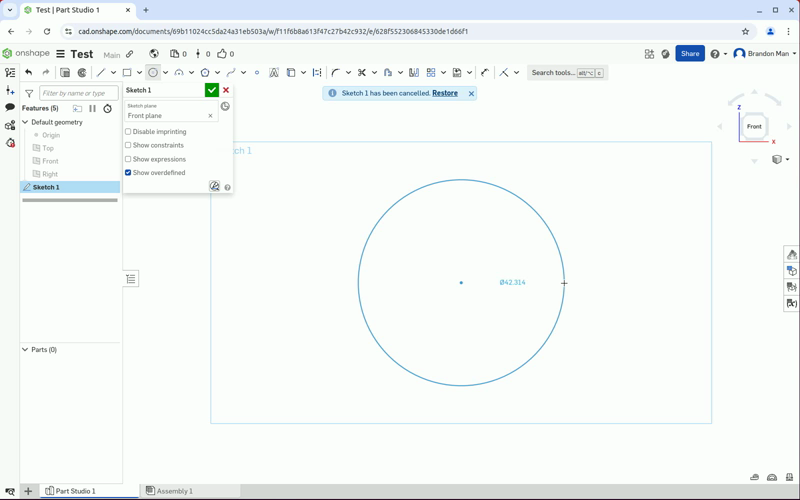
click(564, 282)
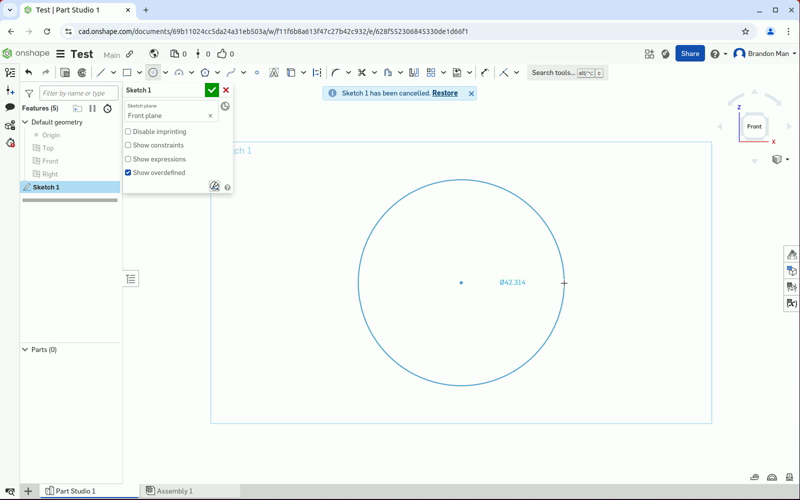
key(esc)
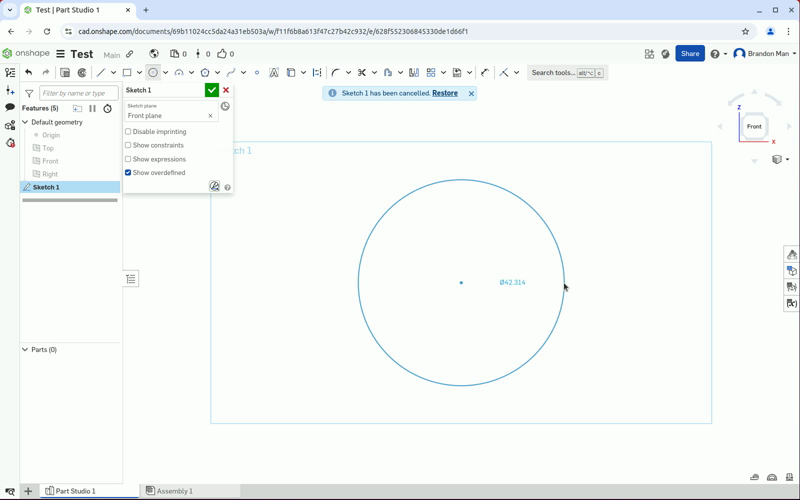
key(c)
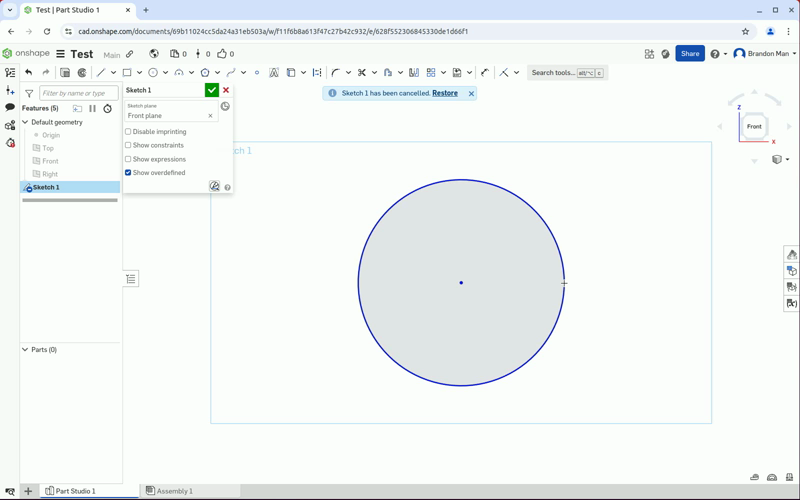
key_down(shift)
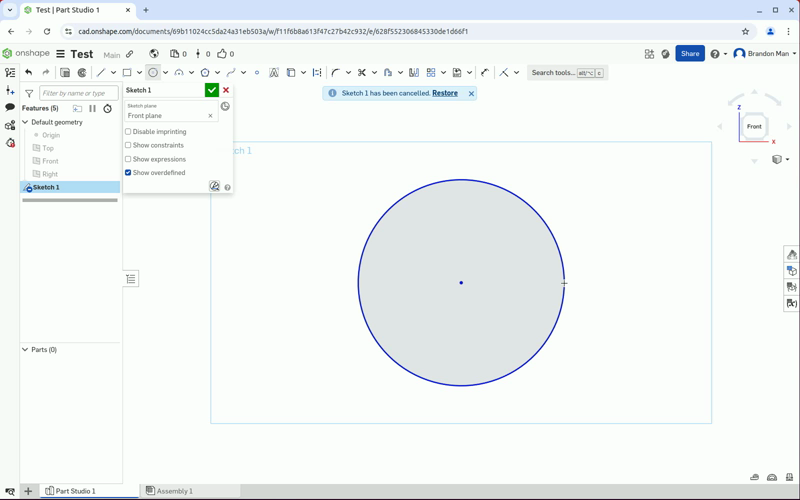
mouse_move(461, 282)
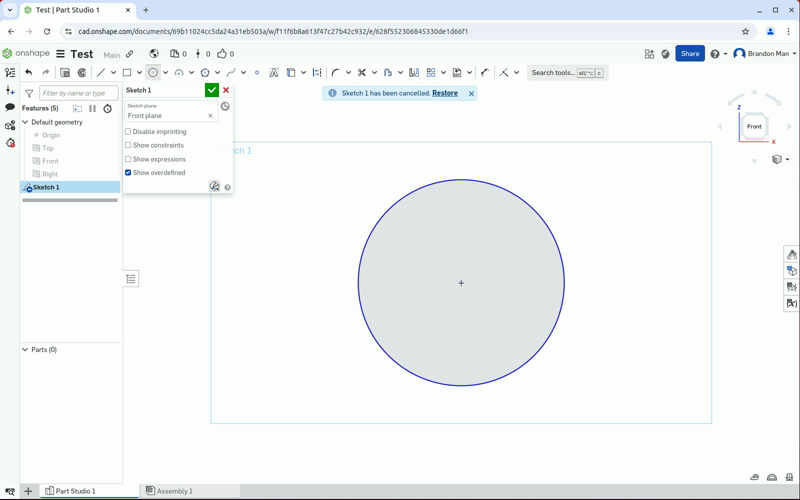
click(461, 282)
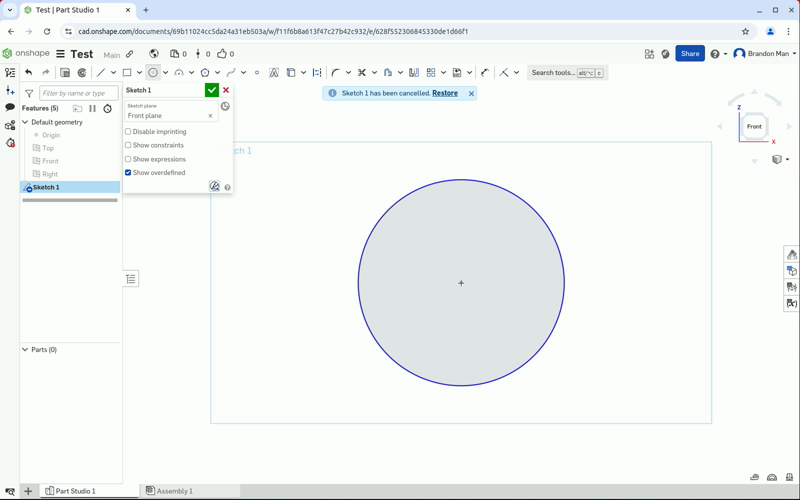
key_up(shift)
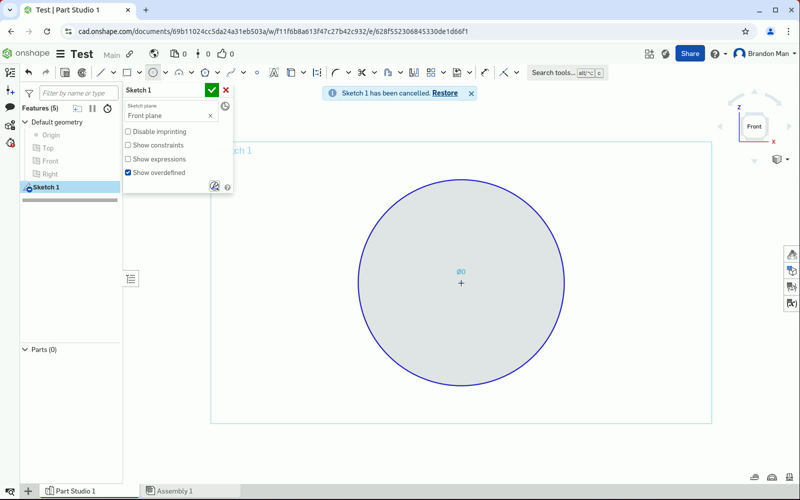
mouse_move(557, 282)
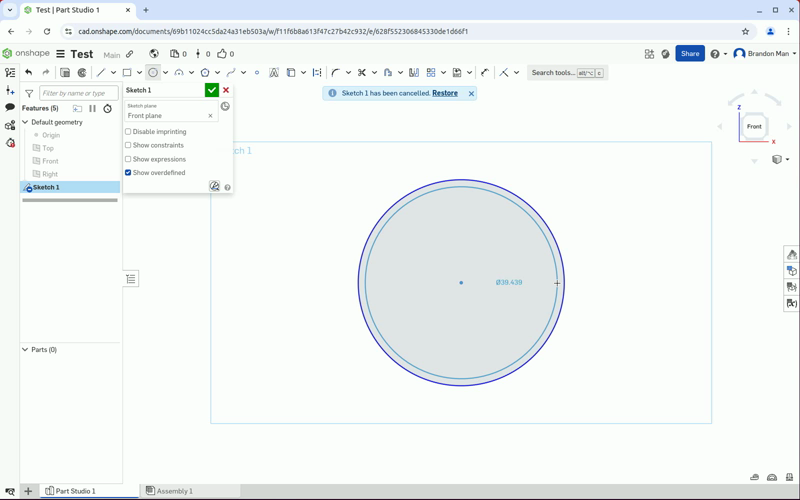
click(557, 282)
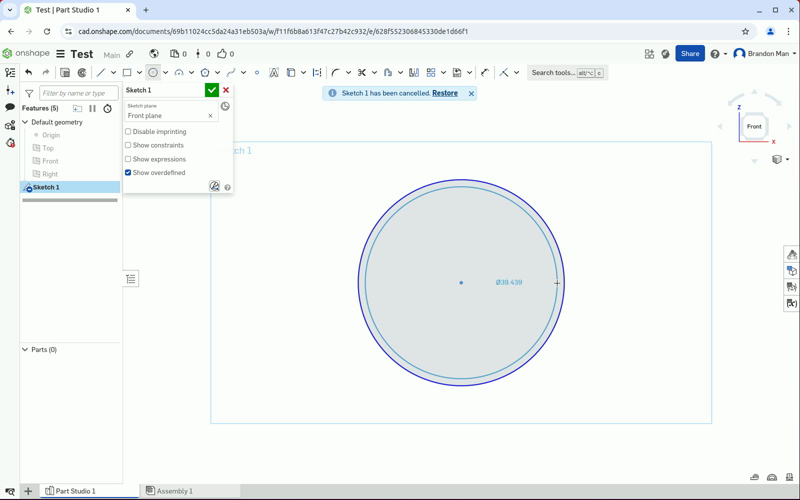
key(esc)
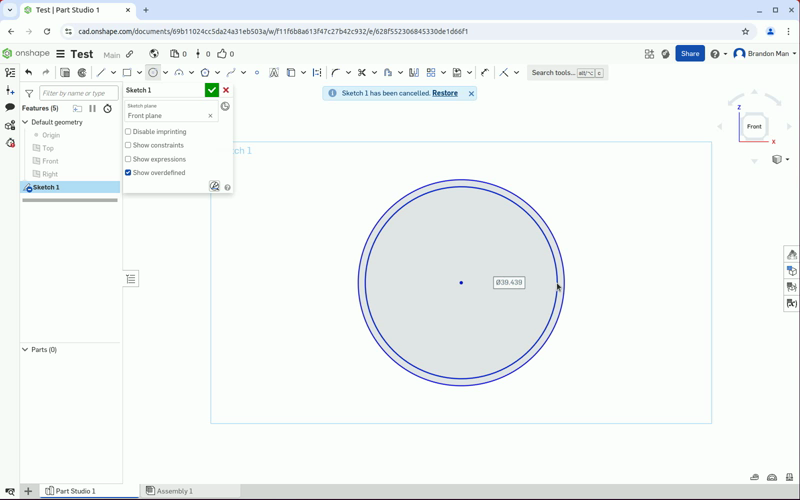
mouse_move(514, 366)
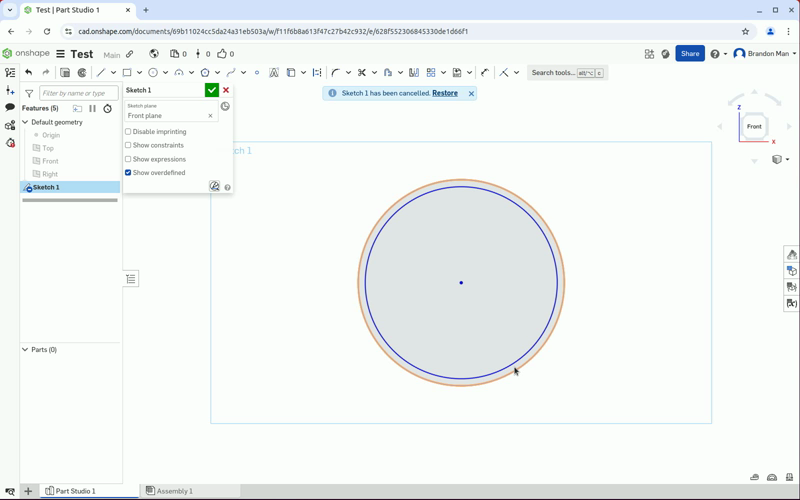
click(514, 366)
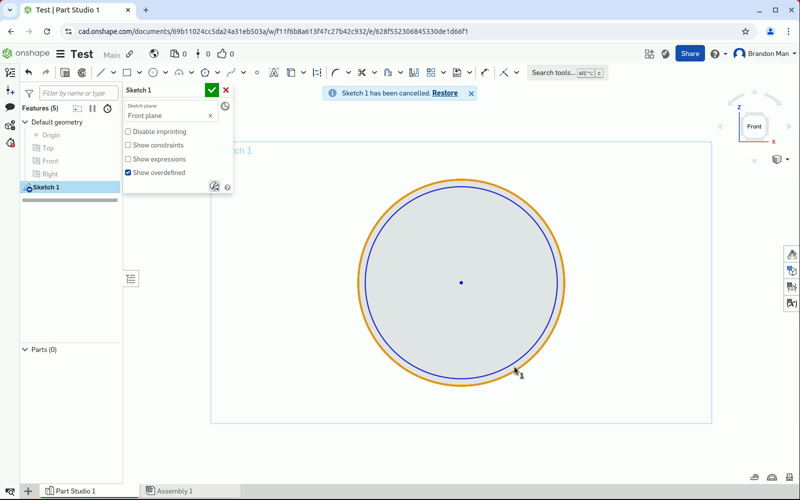
mouse_move(73, 352)
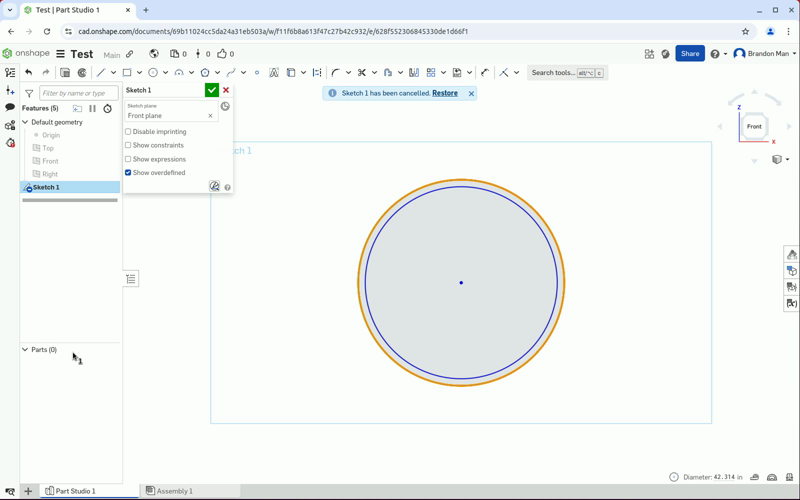
key(shift+y)
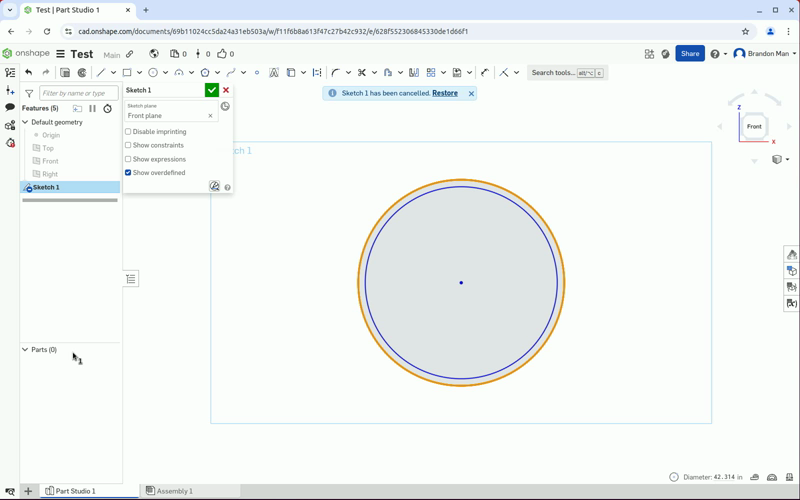
key(shift+e)
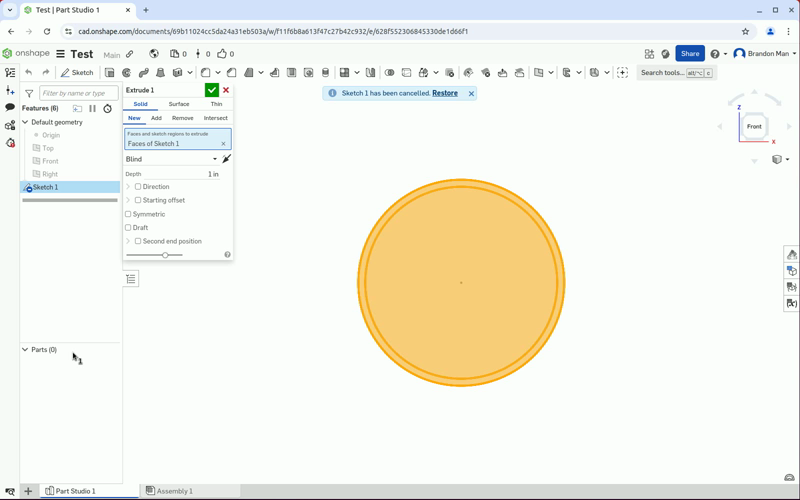
mouse_move(143, 106)
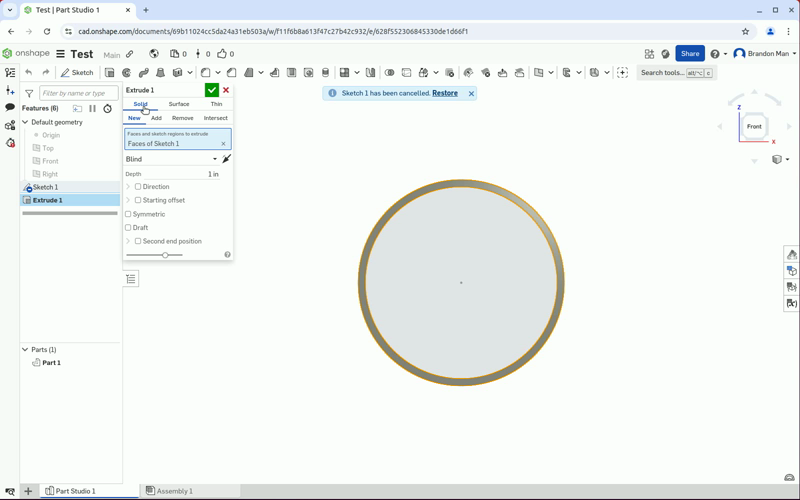
click(143, 106)
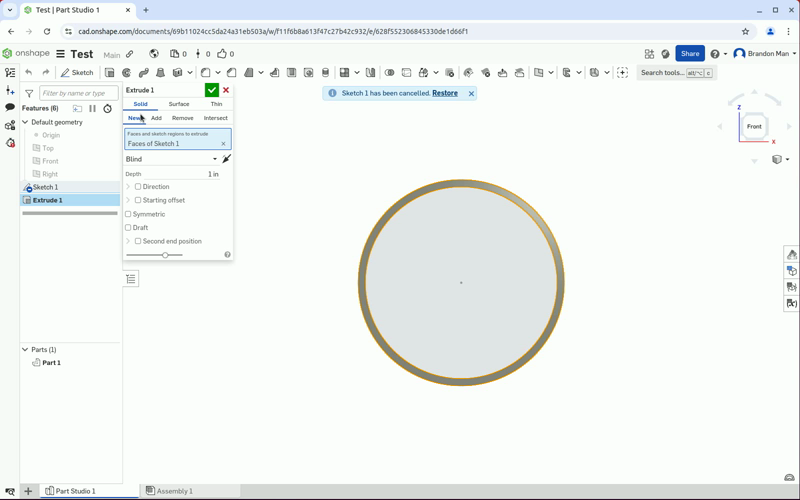
mouse_move(137, 120)
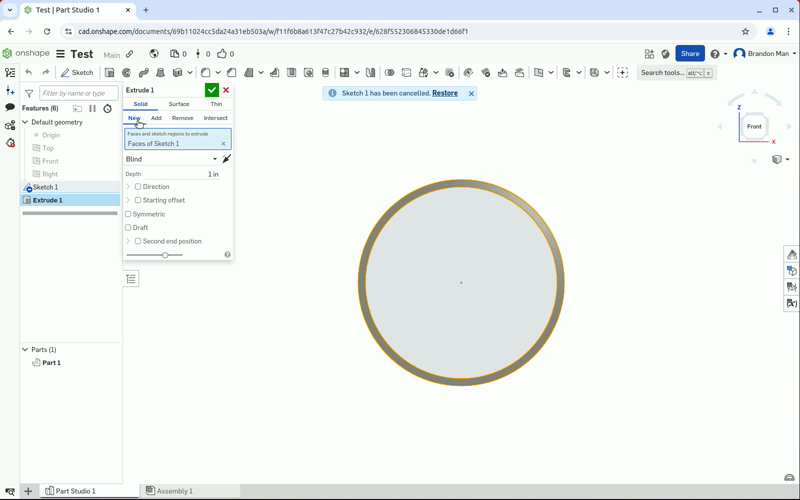
click(137, 120)
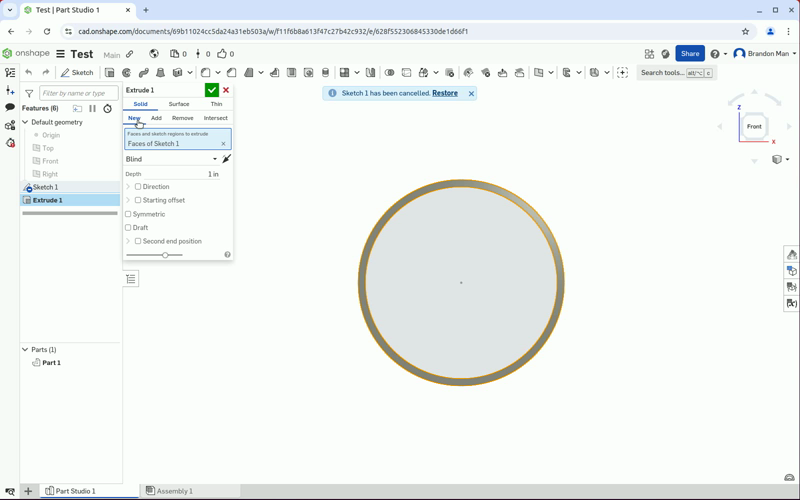
key(tab, 4)
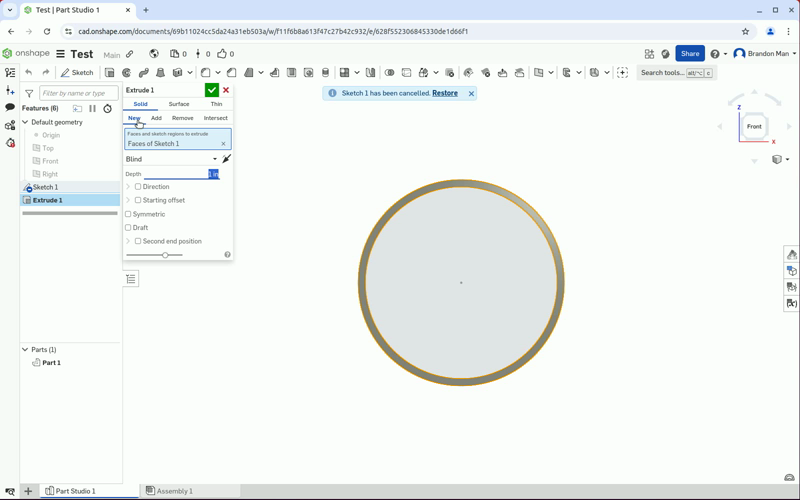
text(0.722)
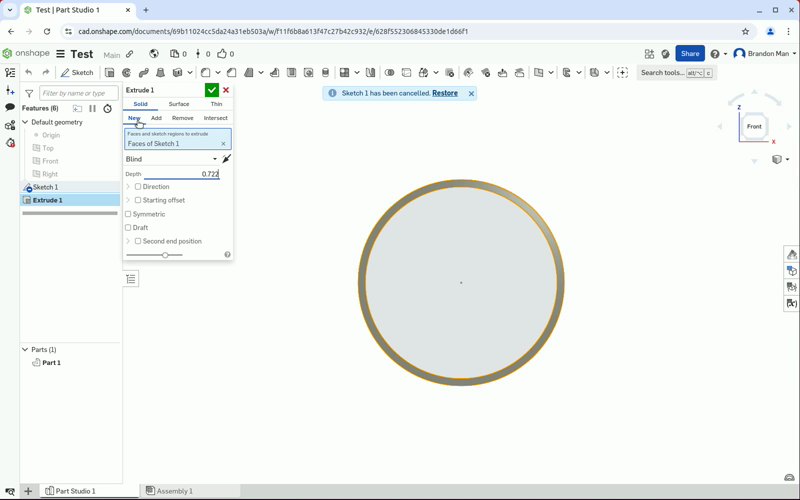
key(enter)
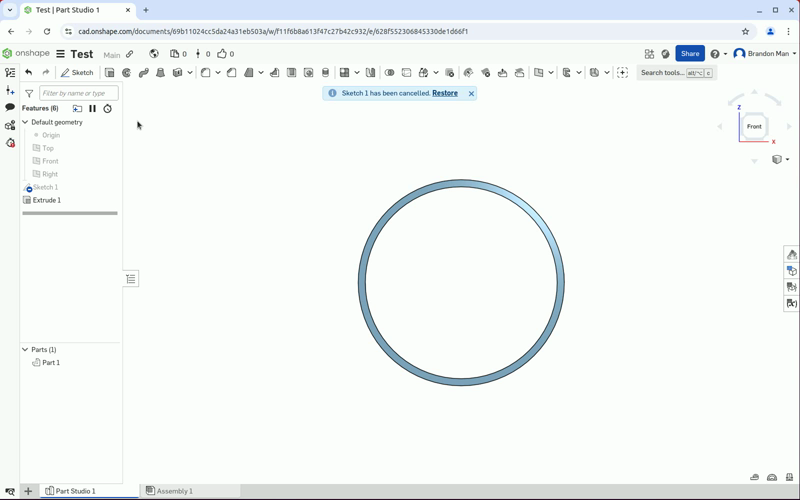
key(shift+h)
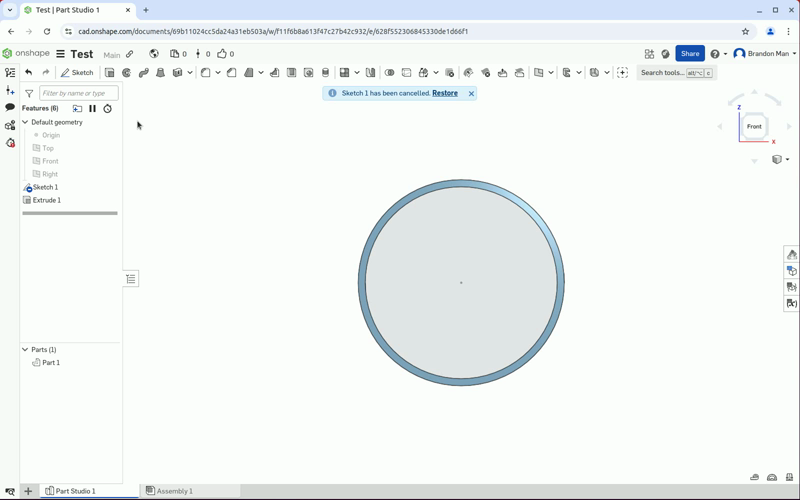
key(shift+h)
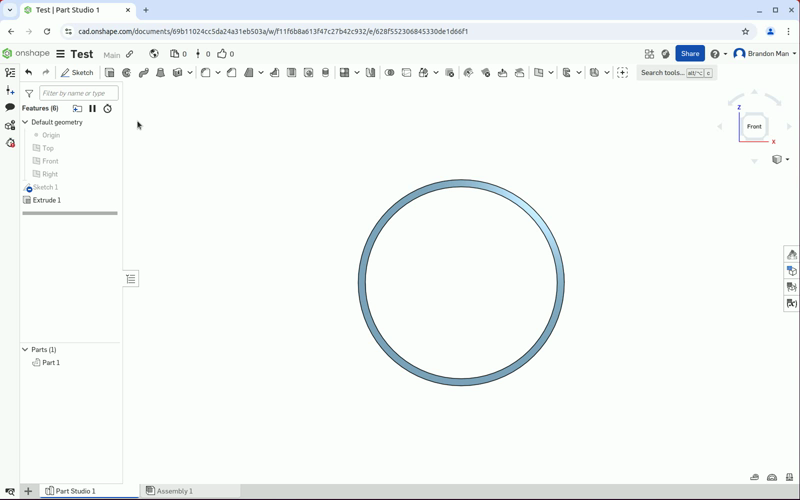
mouse_move(73, 189)
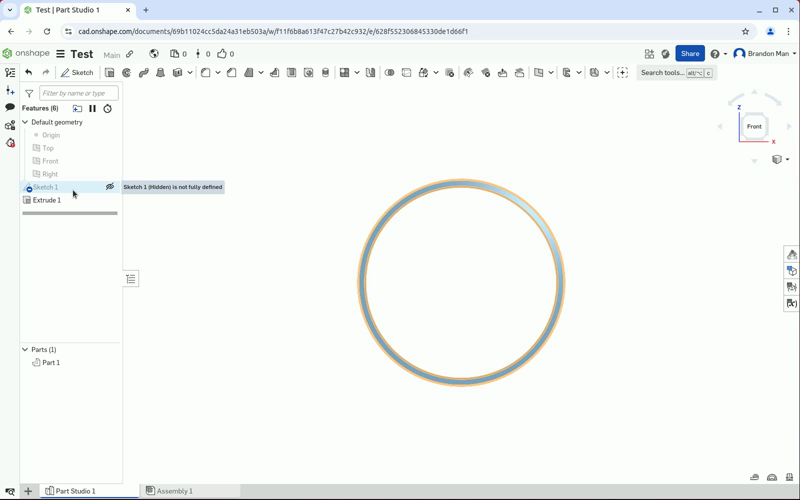
click(73, 189)
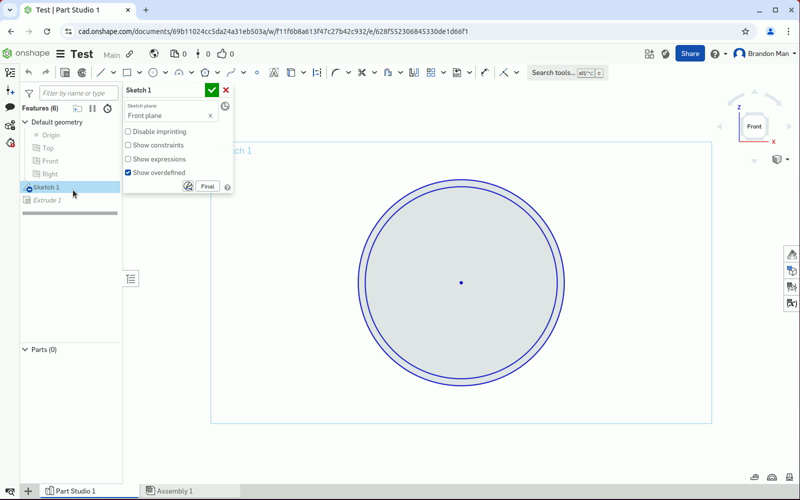
mouse_move(229, 92)
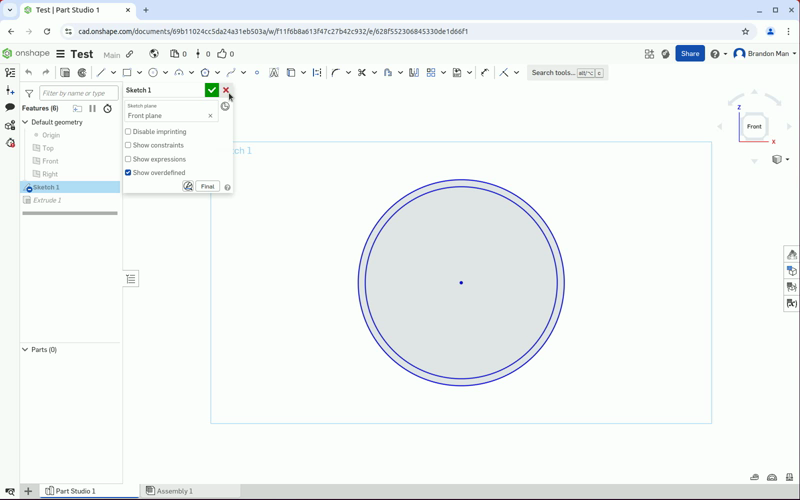
click(229, 92)
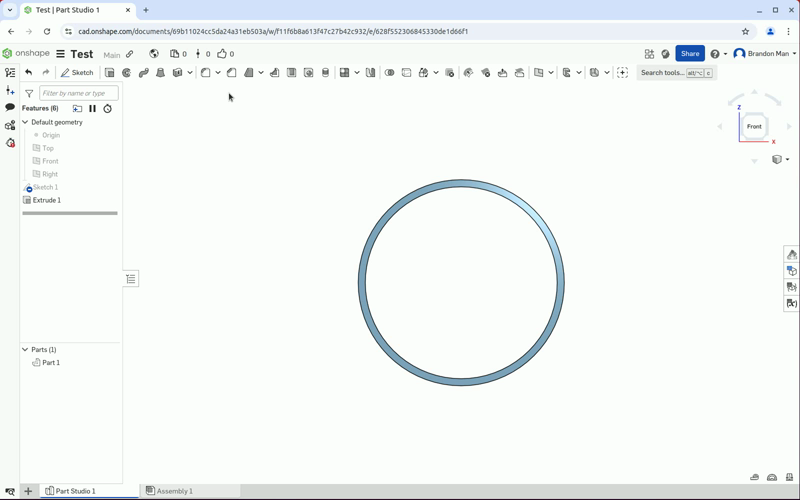
mouse_move(541, 75)
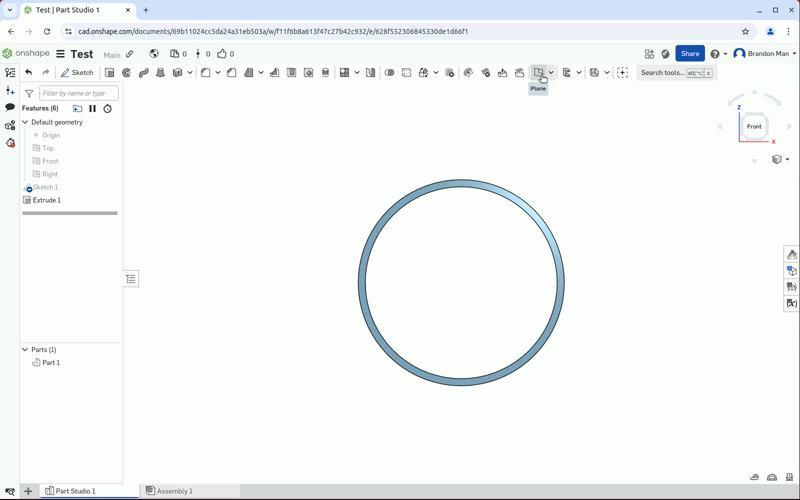
click(541, 75)
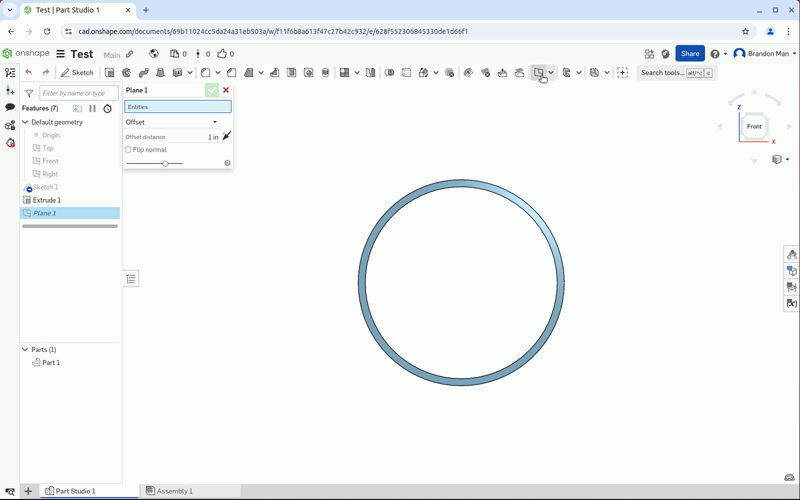
mouse_move(73, 163)
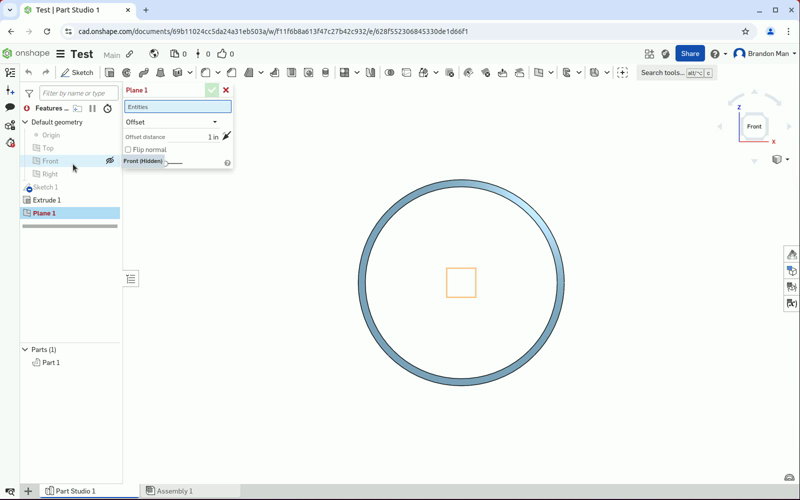
click(73, 163)
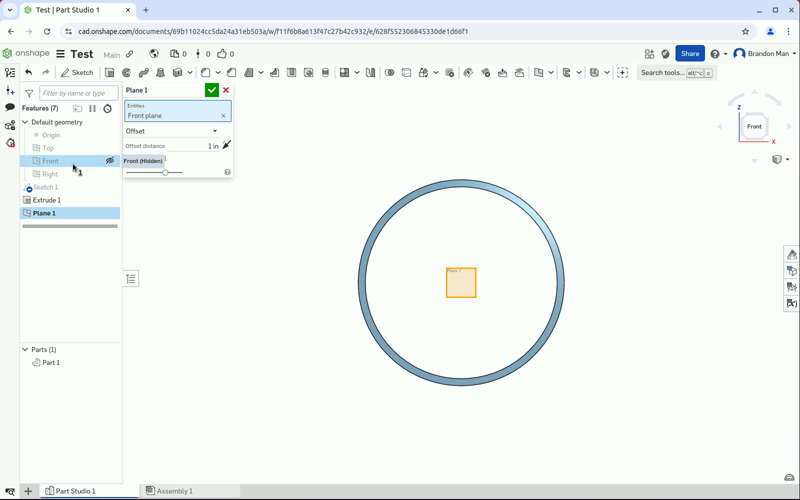
key(tab, 2)
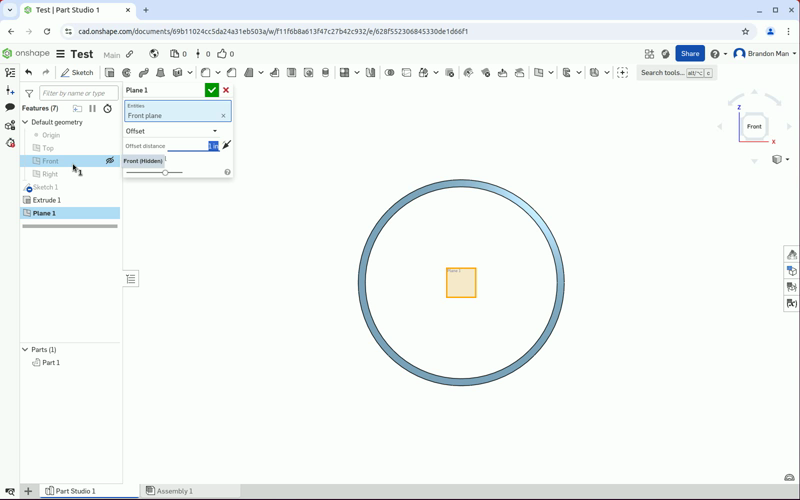
text(0.709)
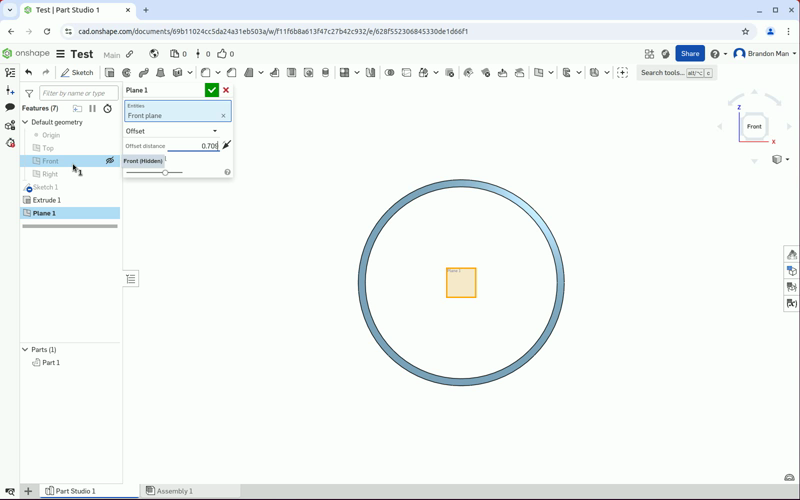
key(enter, 2)
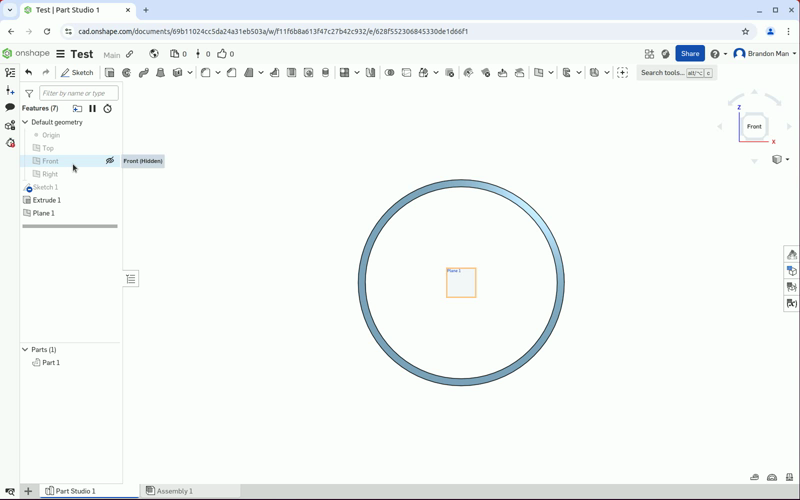
key(shift+s)
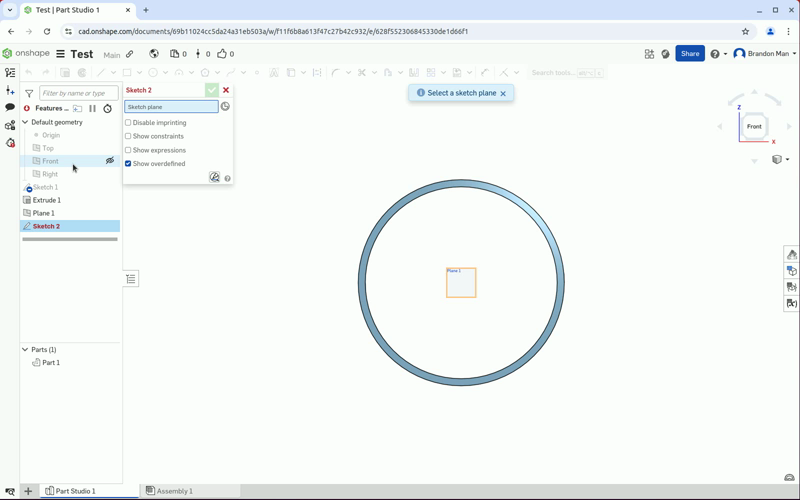
mouse_move(73, 215)
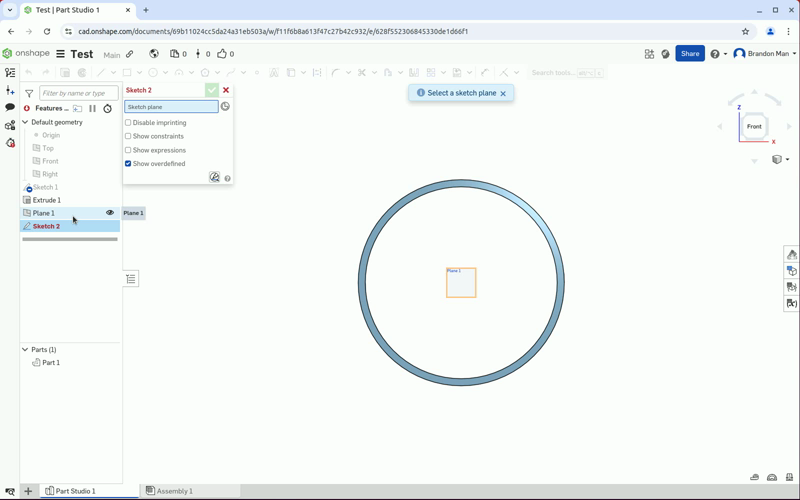
click(73, 215)
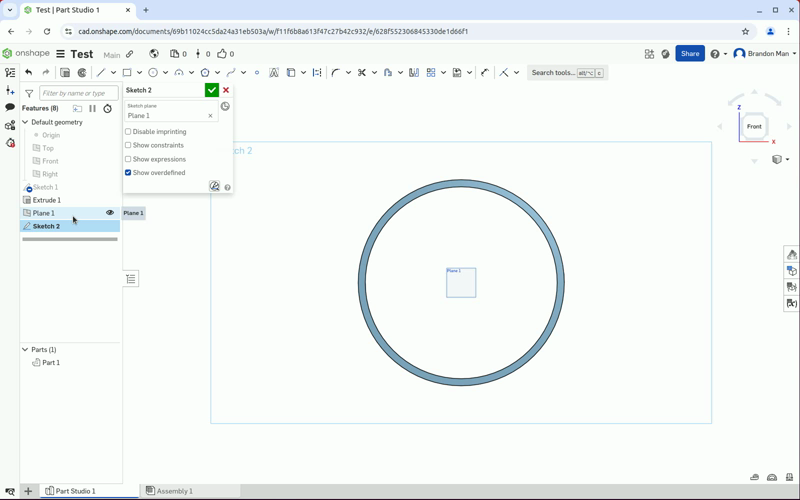
mouse_move(73, 352)
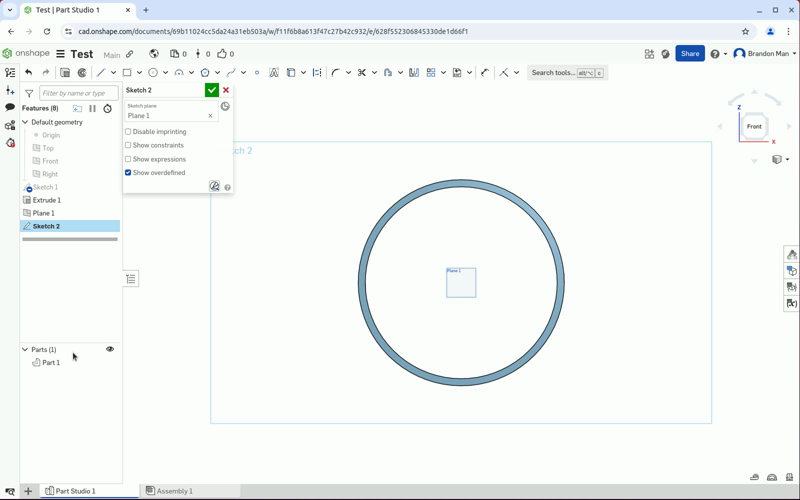
key(y)
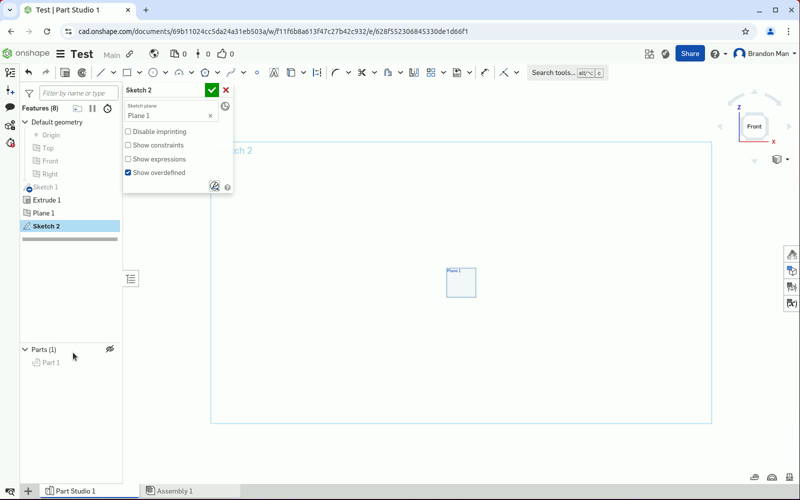
key(l)
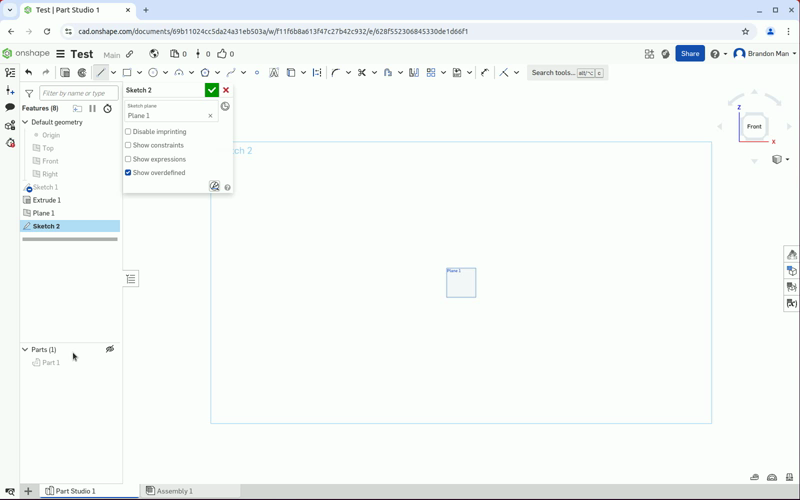
key_down(shift)
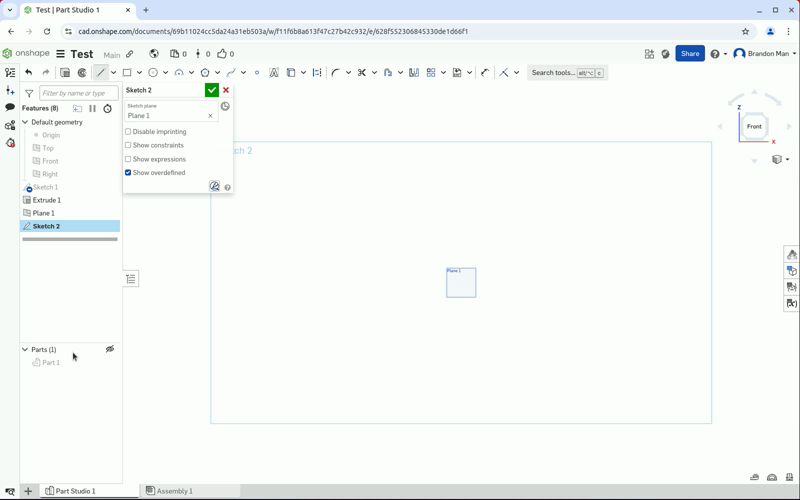
mouse_move(439, 395)
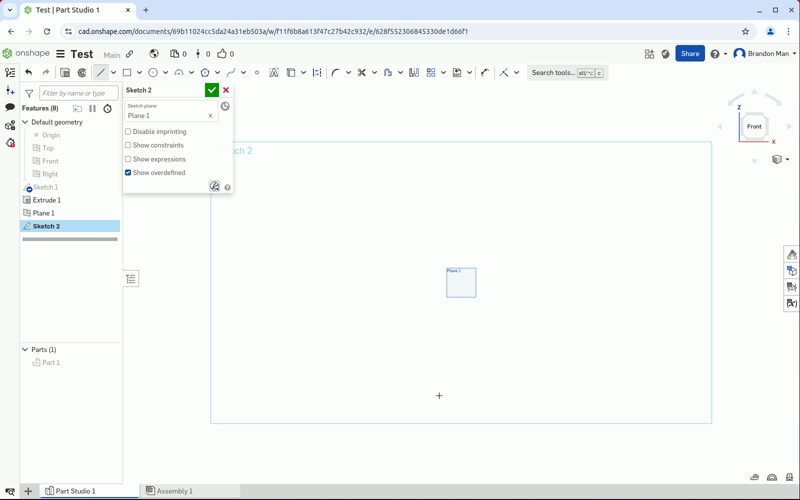
click(439, 395)
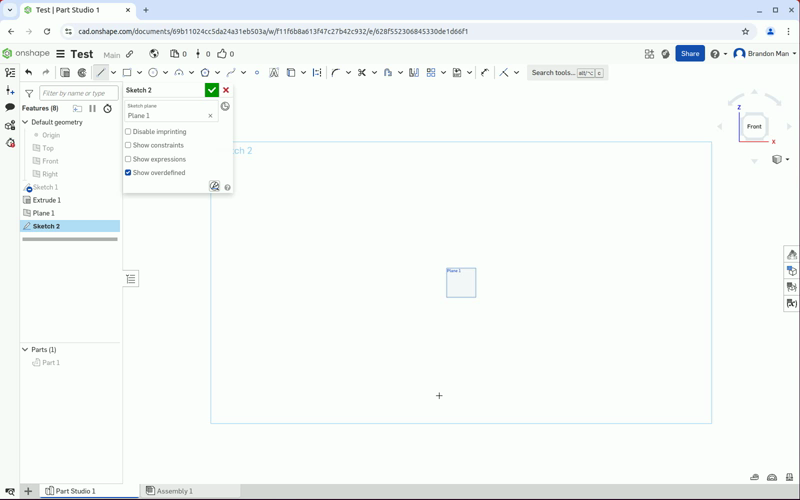
key_up(shift)
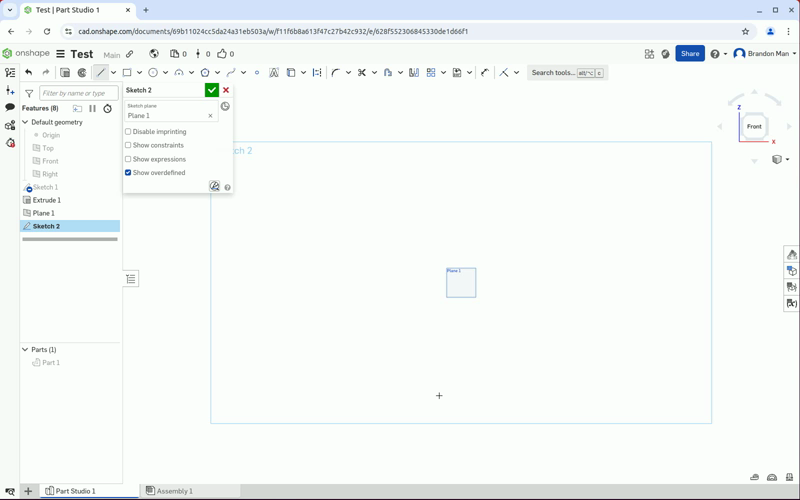
key_down(shift)
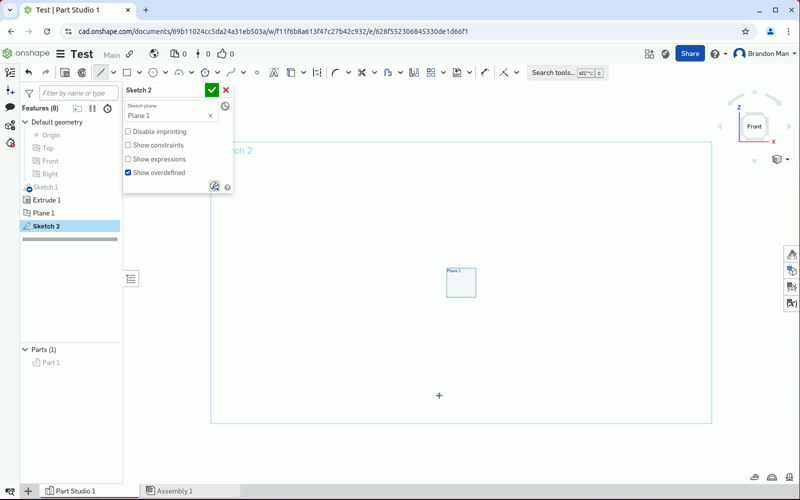
mouse_move(469, 395)
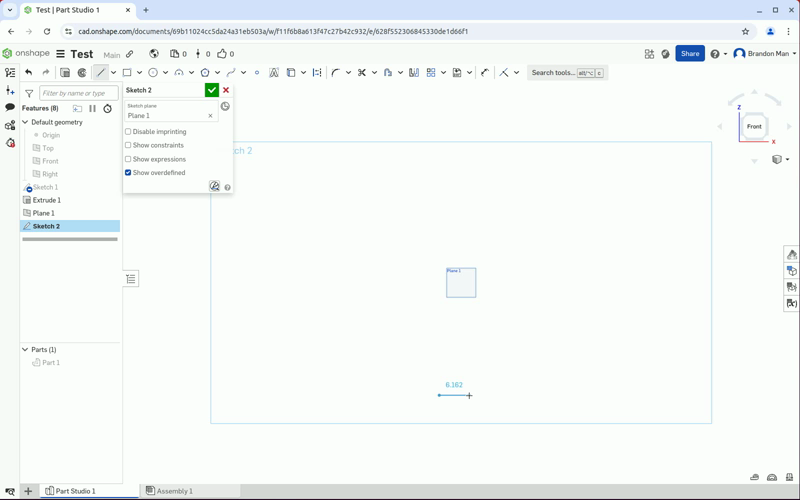
mouse_move(461, 395)
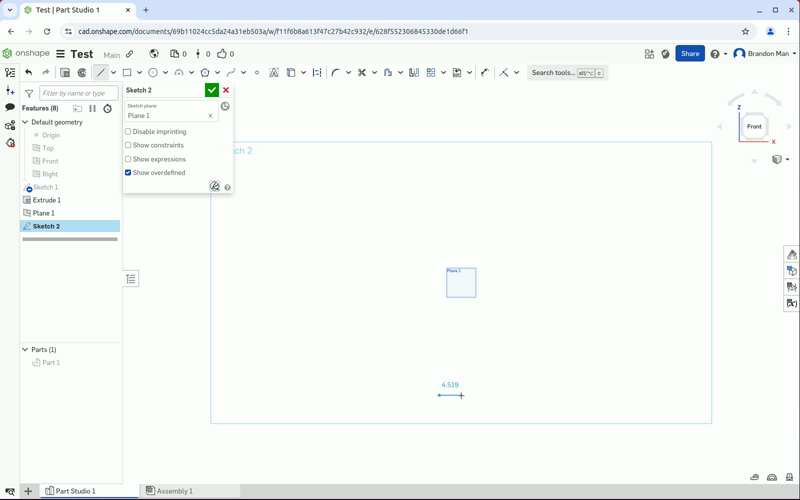
click(461, 395)
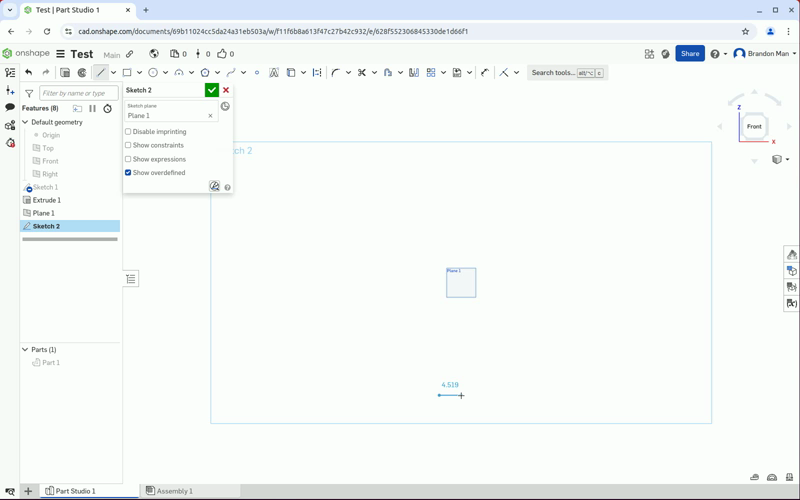
key_up(shift)
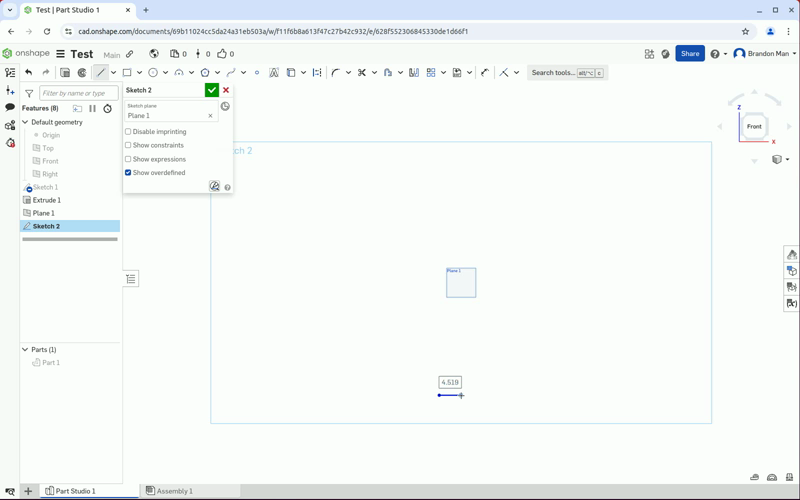
key_down(shift)
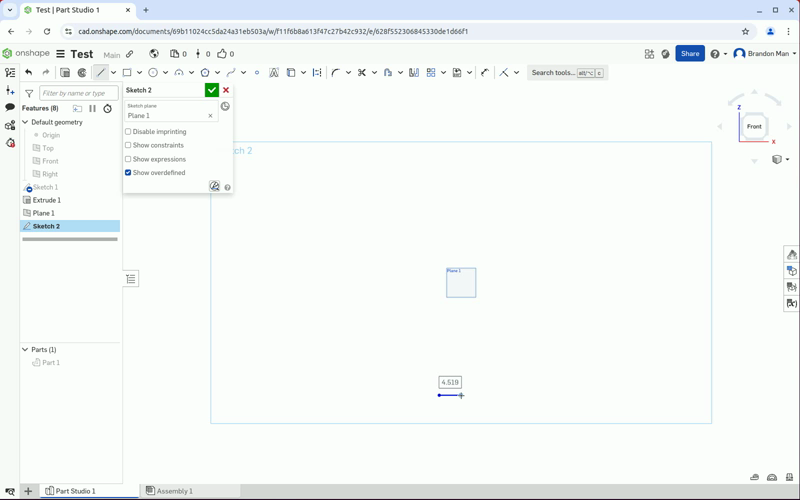
mouse_move(491, 395)
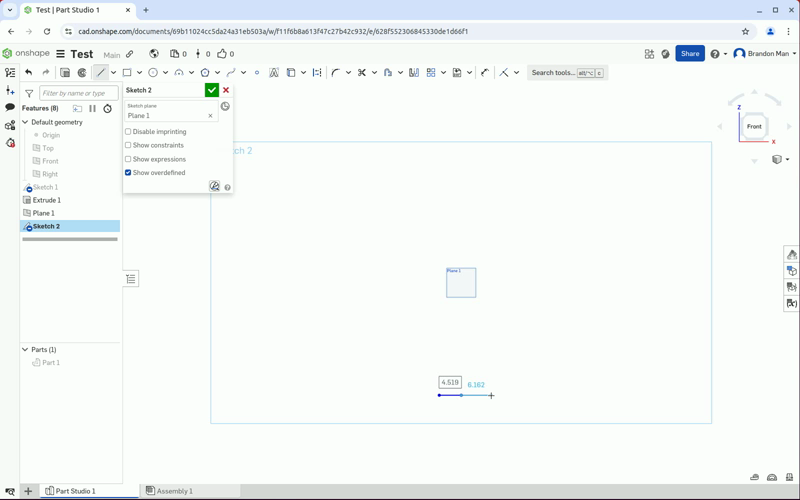
mouse_move(482, 395)
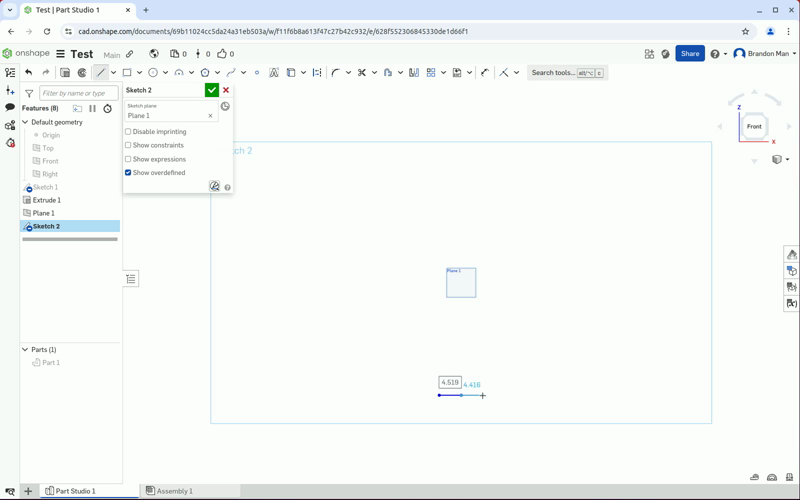
click(482, 395)
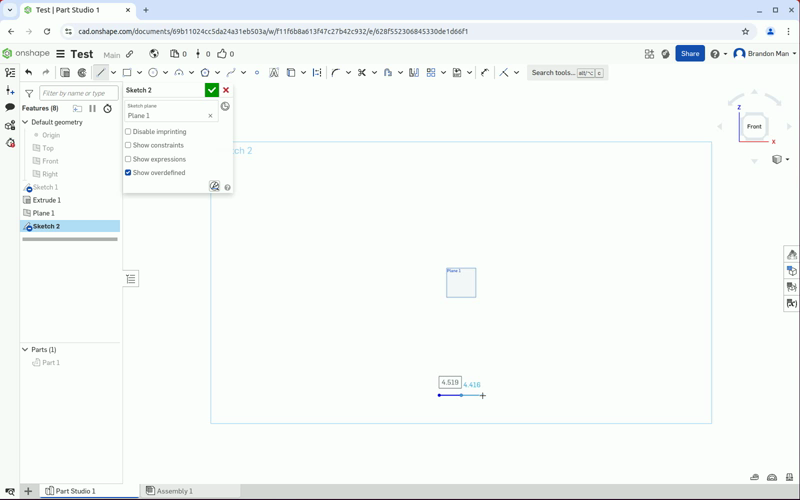
key_up(shift)
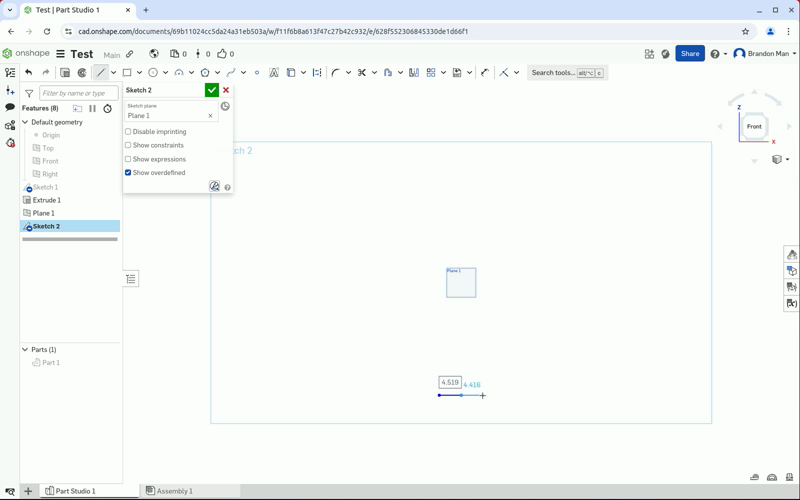
key_down(shift)
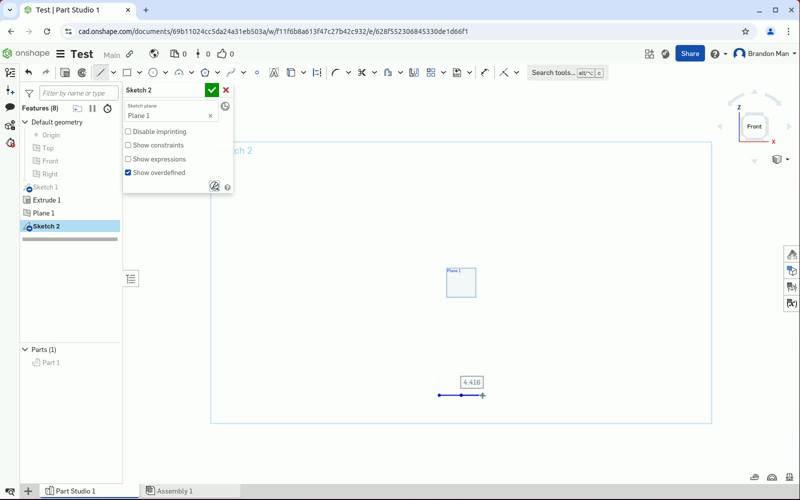
mouse_move(512, 395)
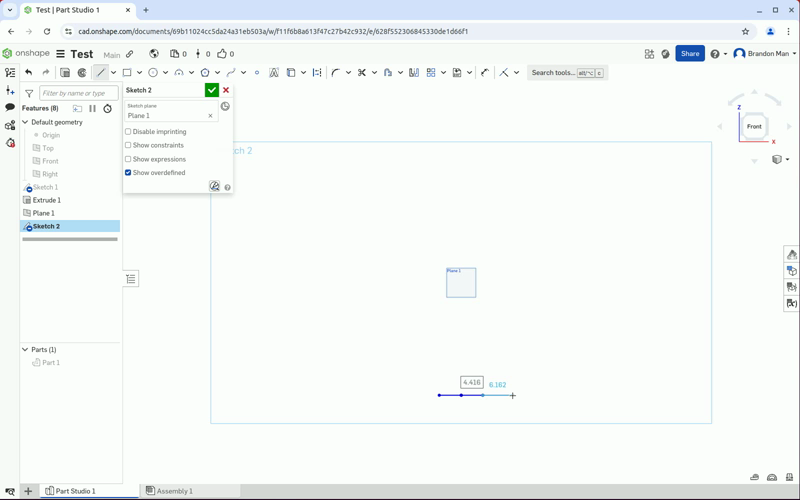
mouse_move(482, 384)
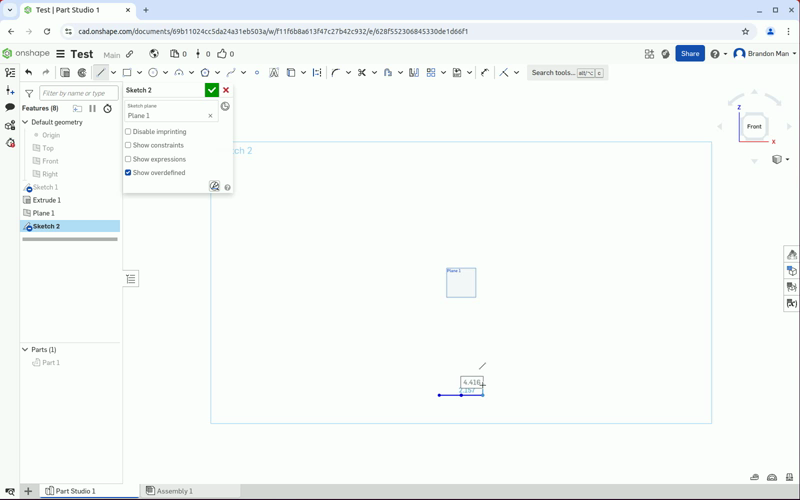
click(482, 384)
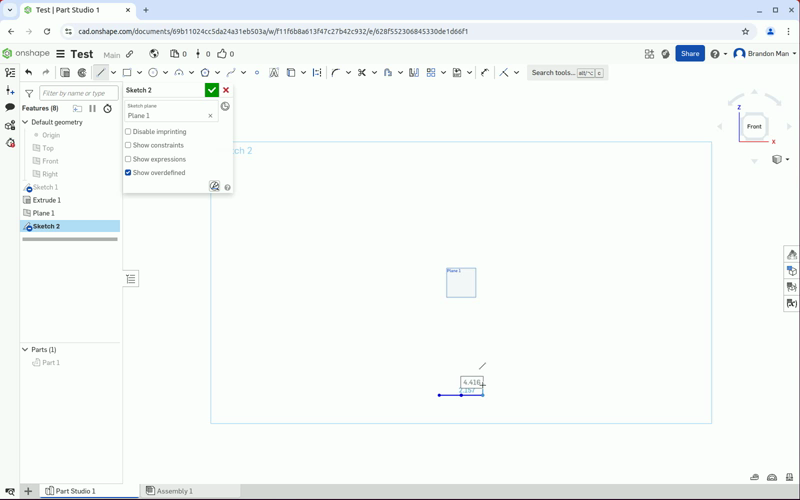
key_up(shift)
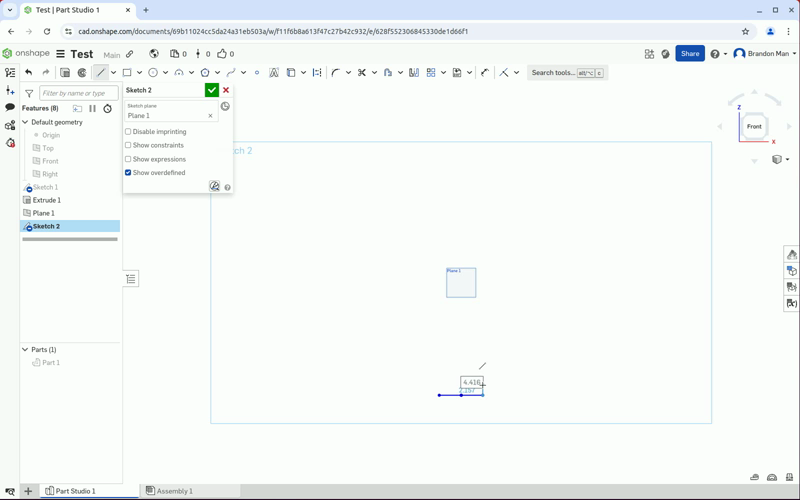
key_down(shift)
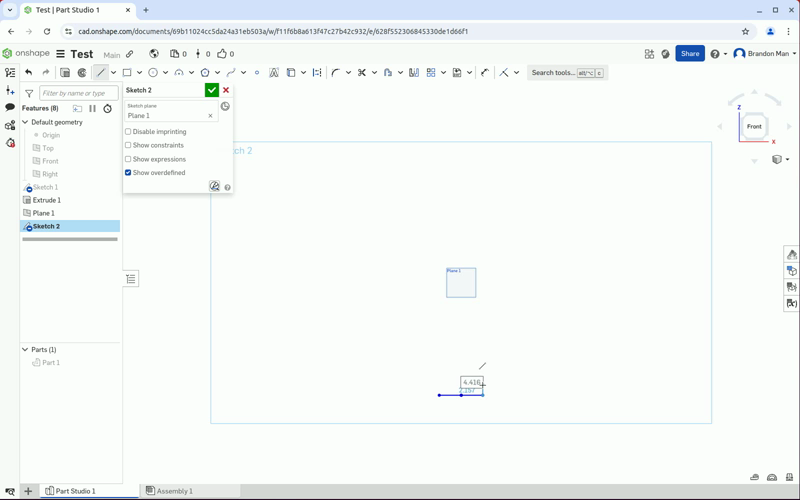
mouse_move(512, 384)
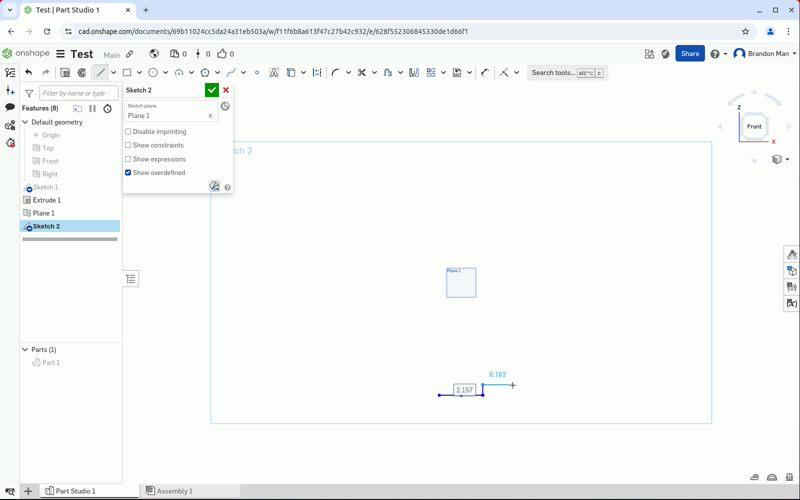
mouse_move(468, 384)
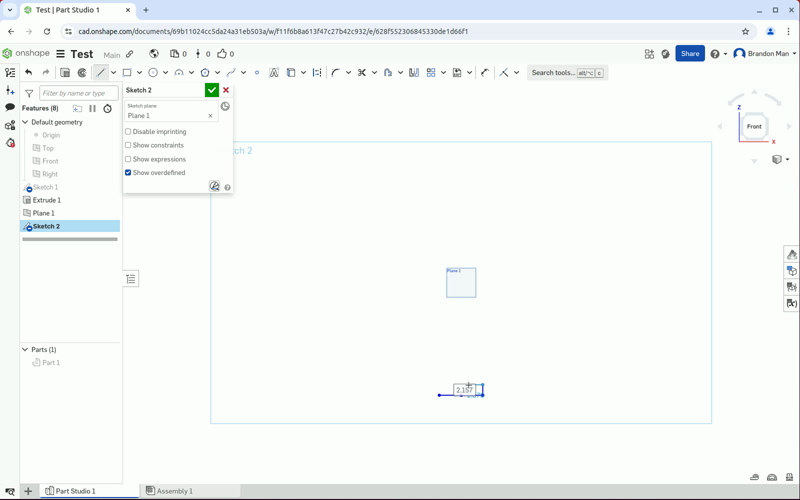
click(468, 384)
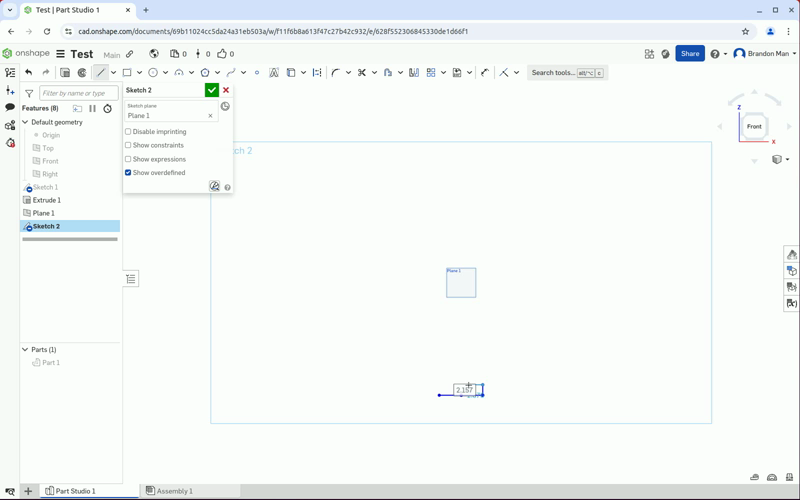
key_up(shift)
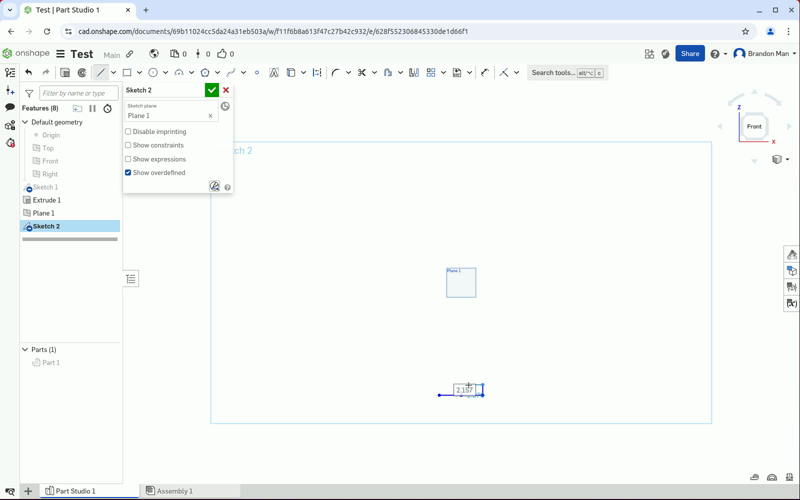
key(esc)
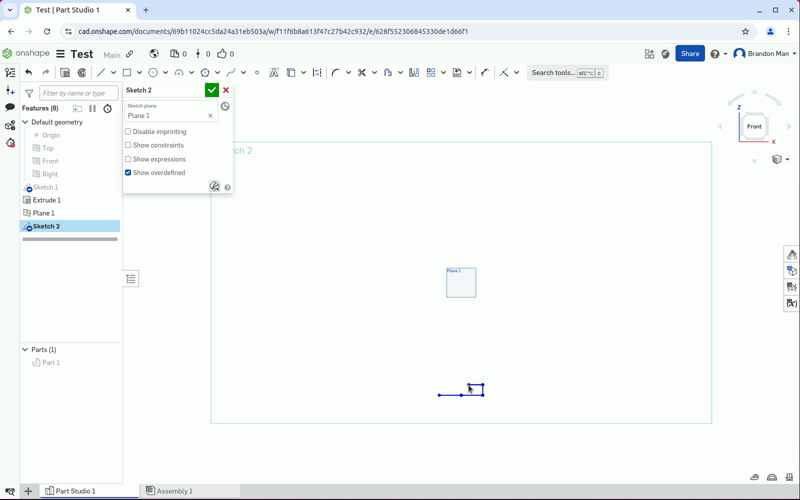
key(a)
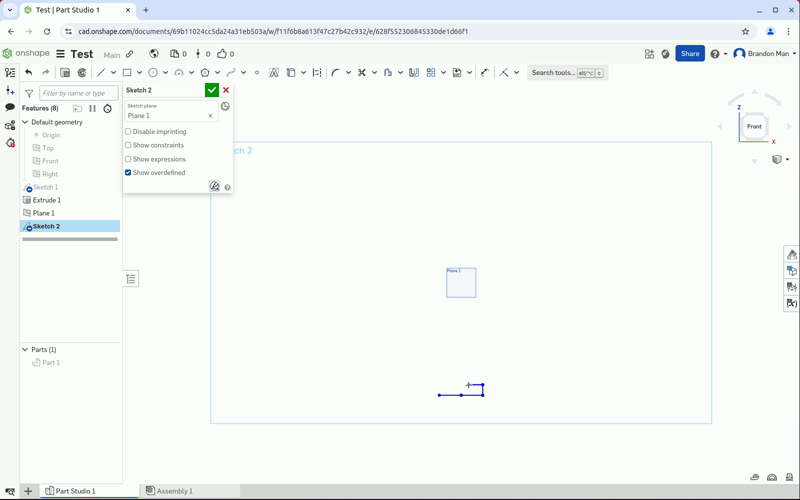
mouse_move(468, 384)
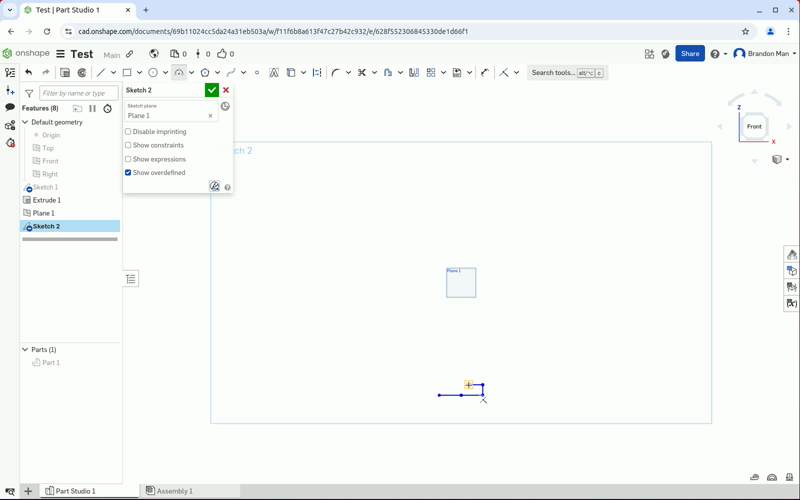
click(468, 384)
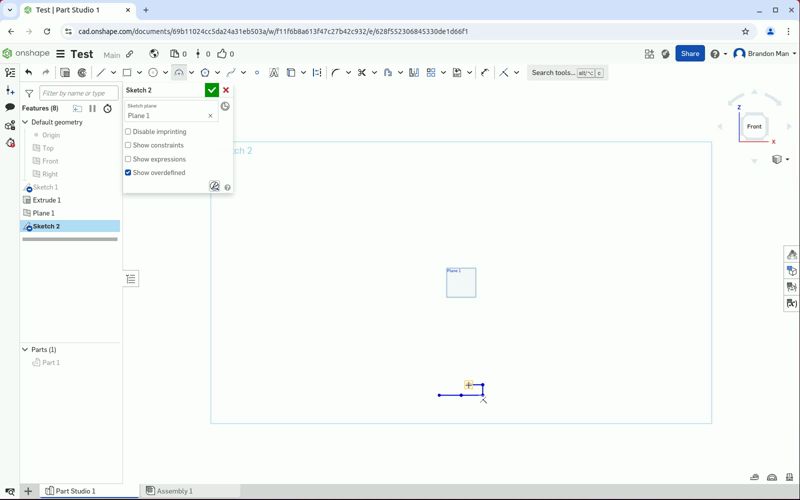
key_down(shift)
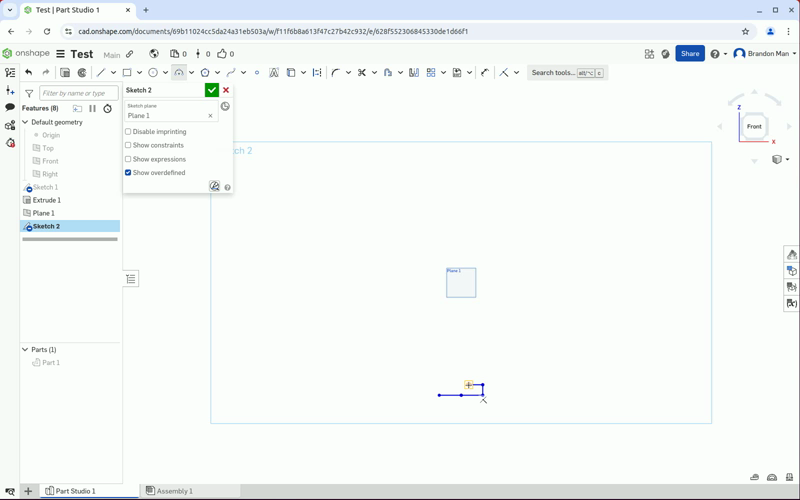
mouse_move(453, 384)
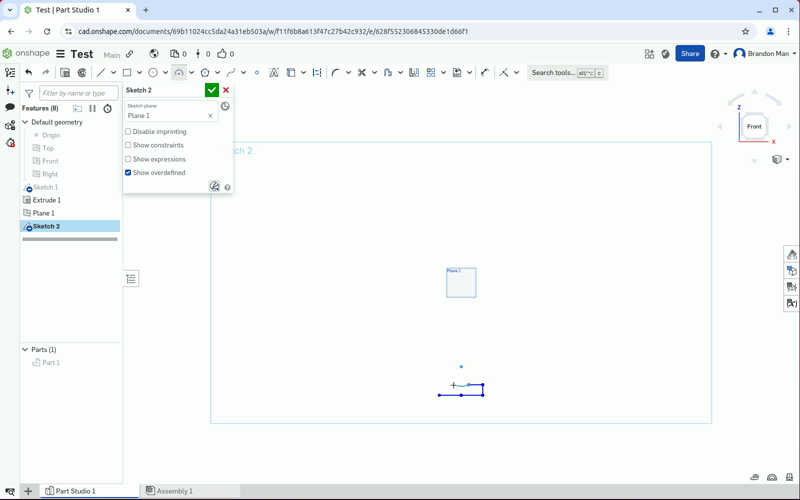
click(453, 384)
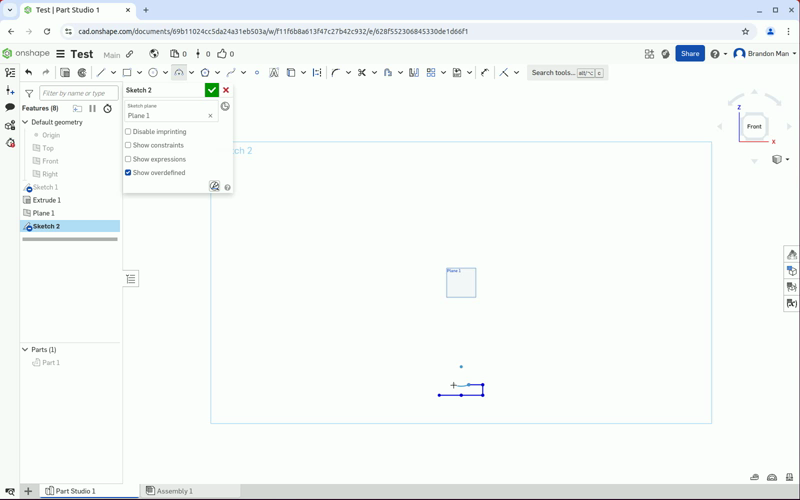
mouse_move(461, 383)
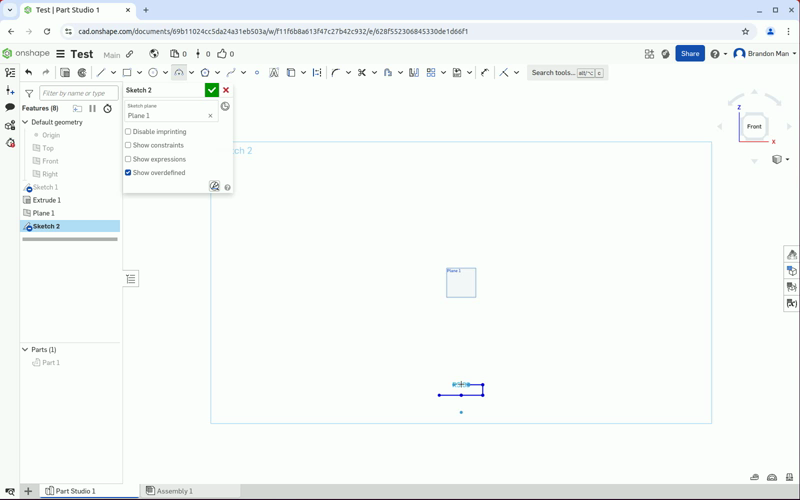
click(461, 383)
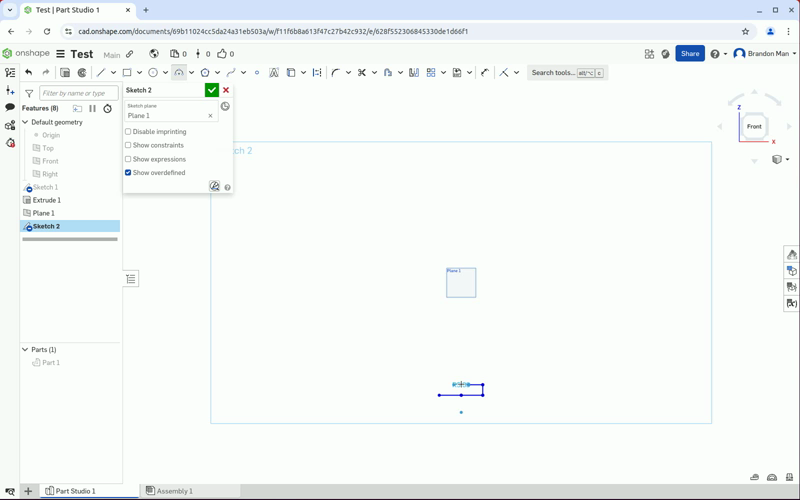
key_up(shift)
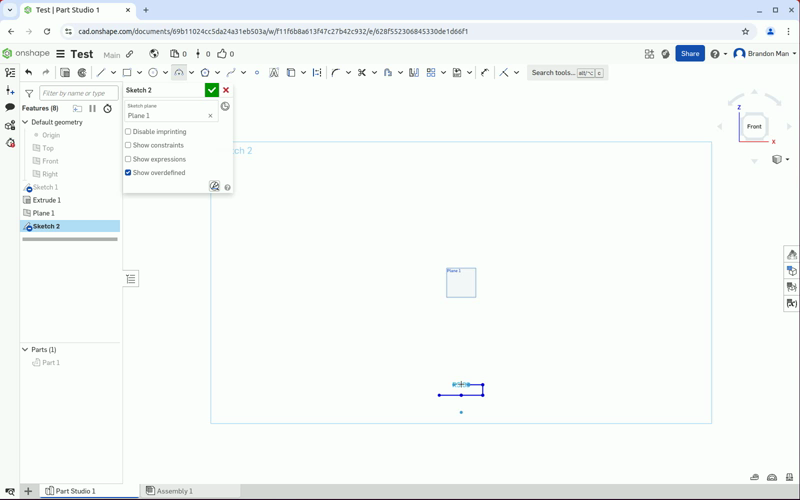
key(esc)
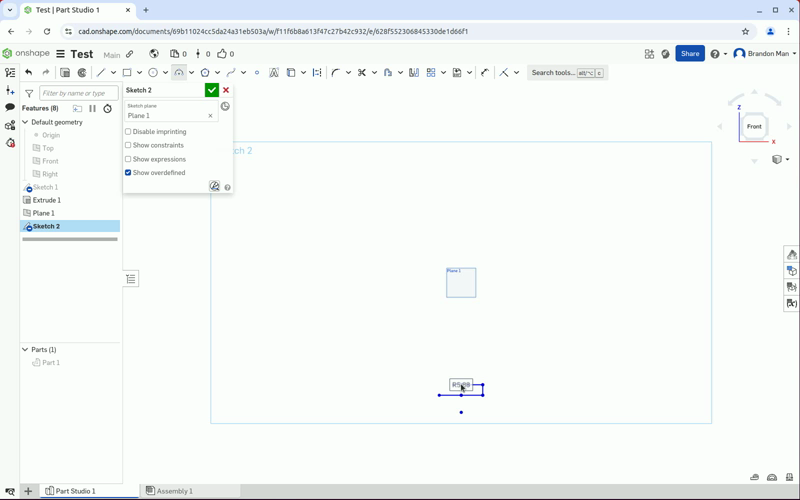
key(l)
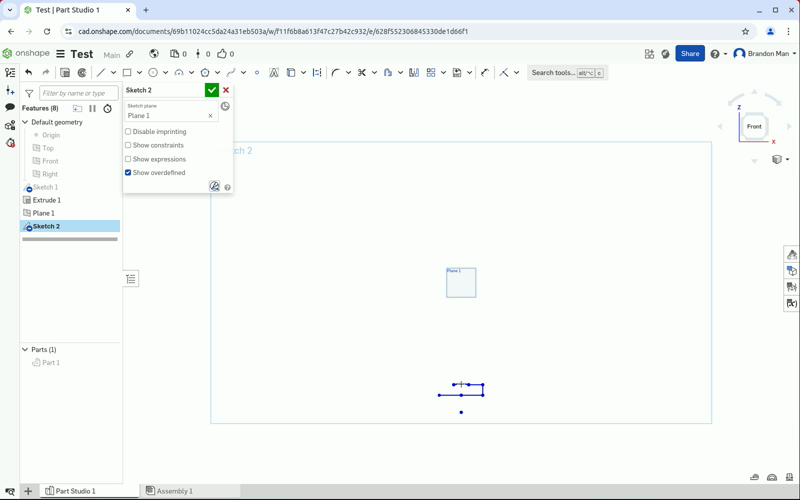
mouse_move(453, 384)
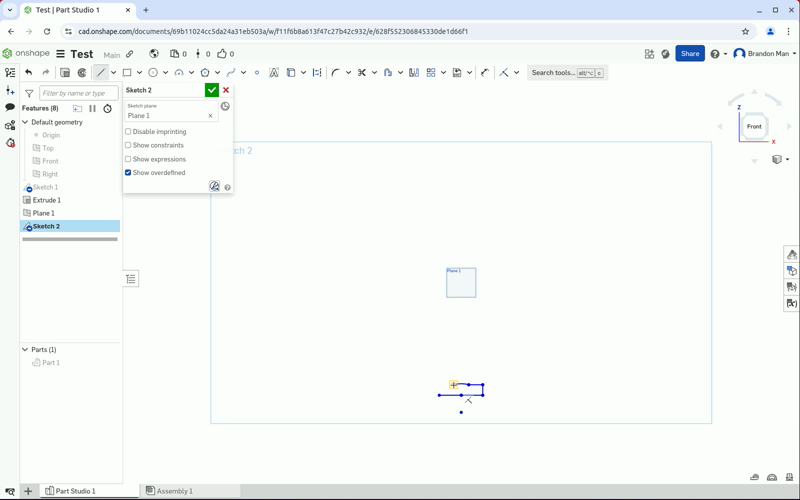
click(453, 384)
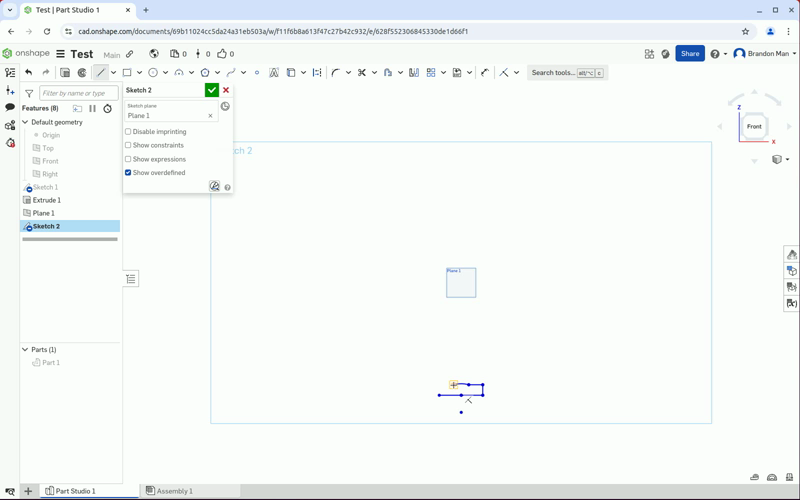
key_down(shift)
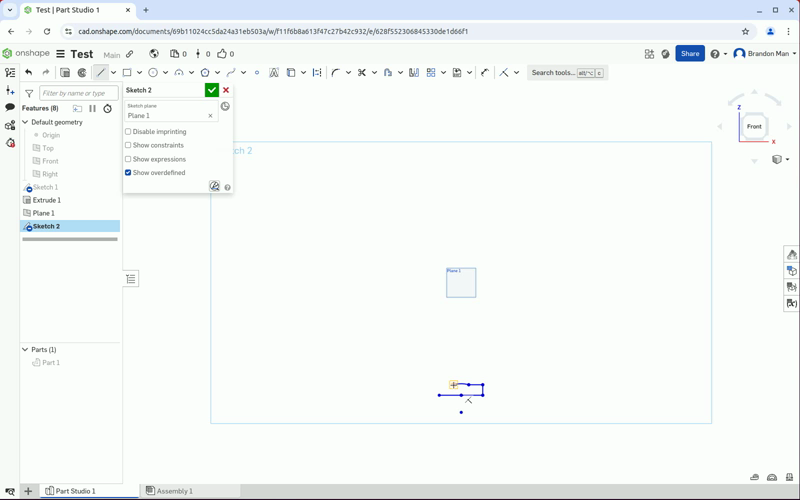
mouse_move(483, 384)
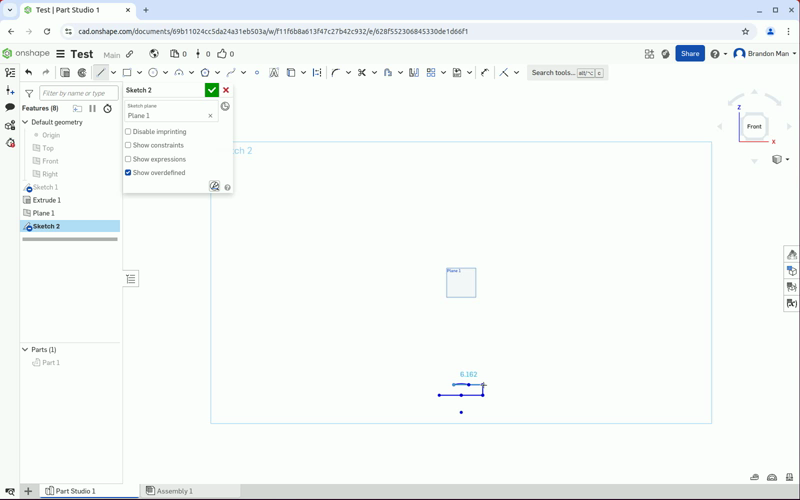
mouse_move(439, 384)
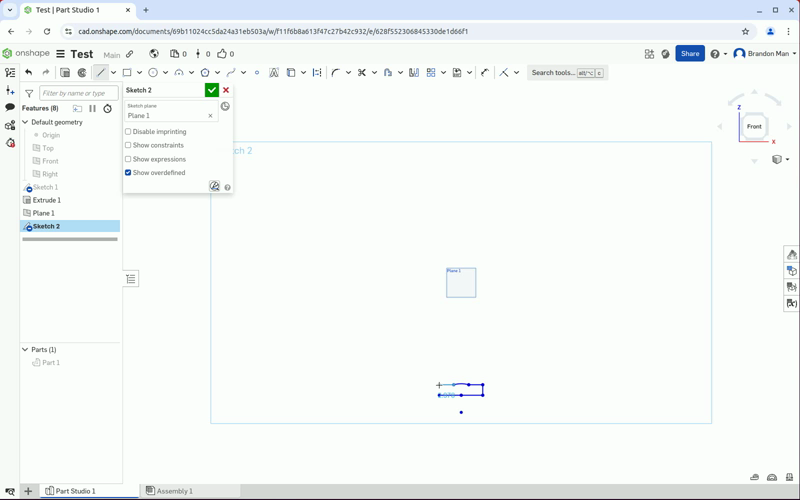
click(439, 384)
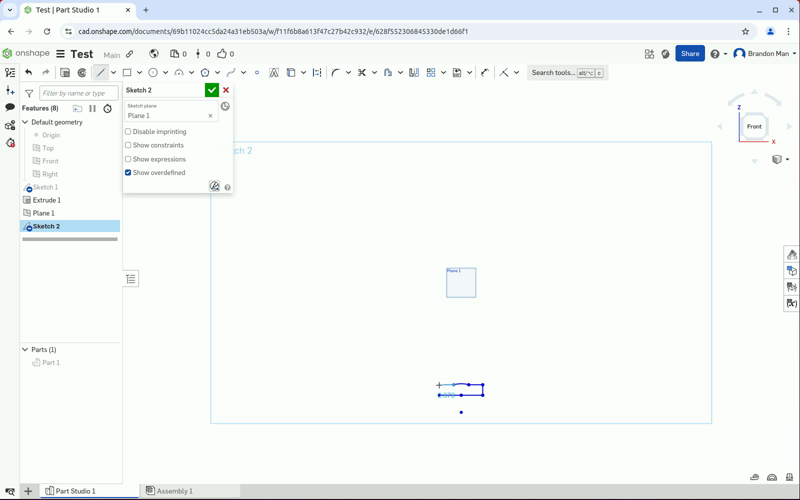
key_up(shift)
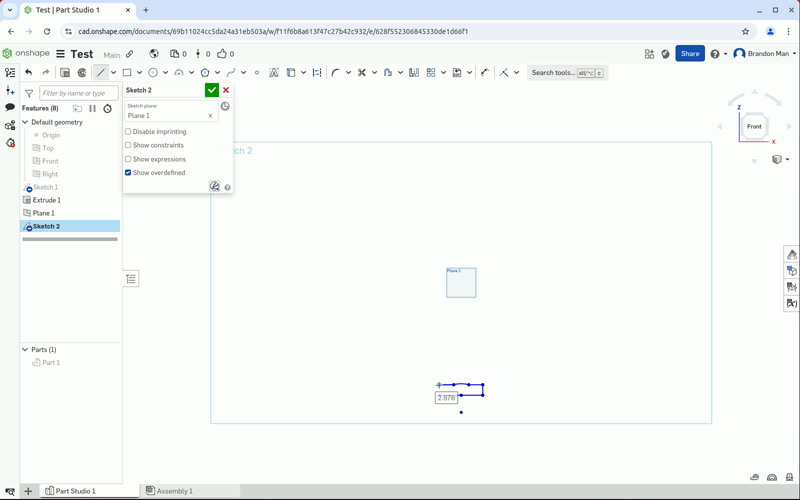
mouse_move(469, 384)
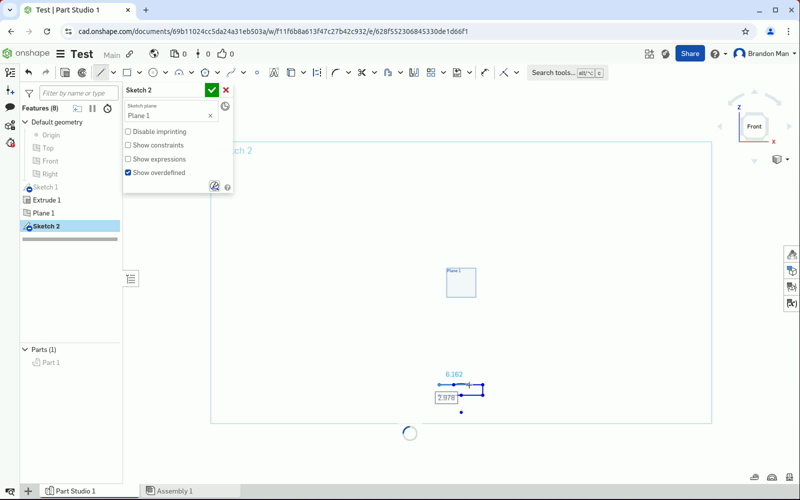
key_down(shift)
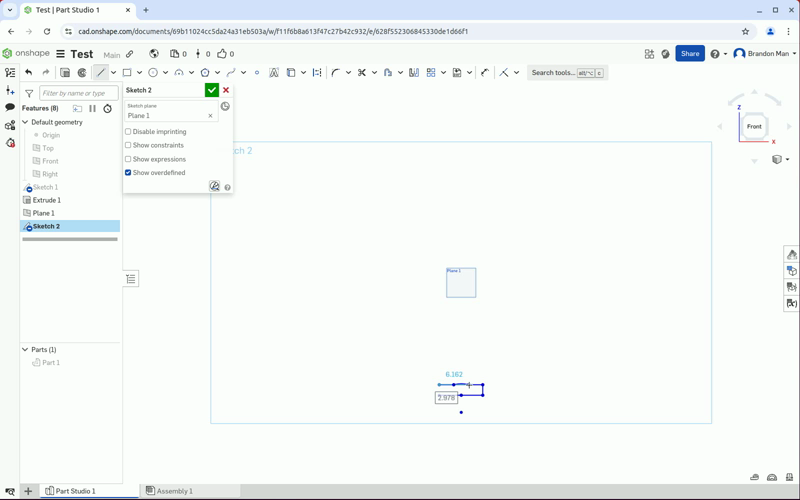
mouse_move(439, 395)
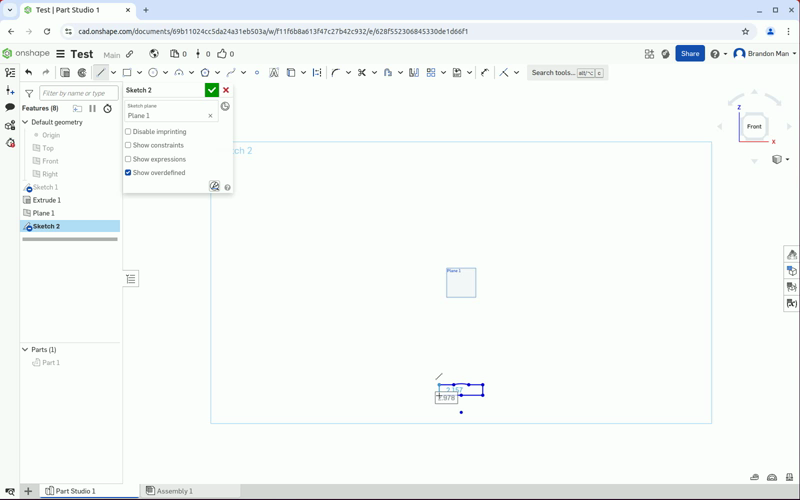
key_up(shift)
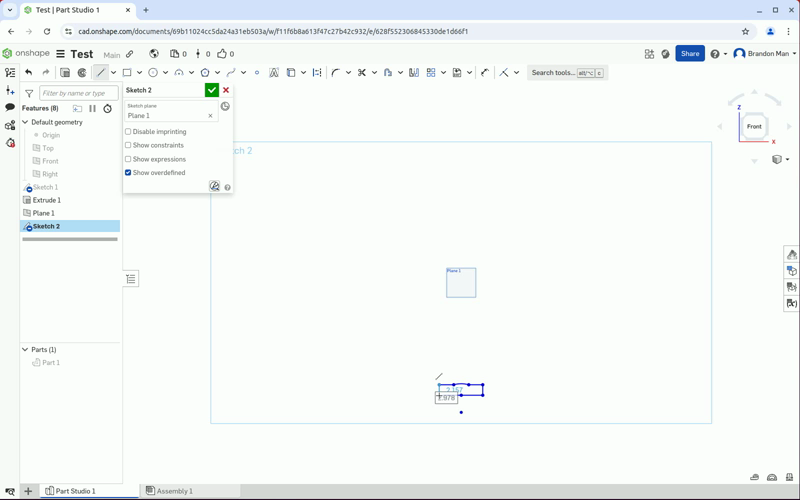
click(439, 395)
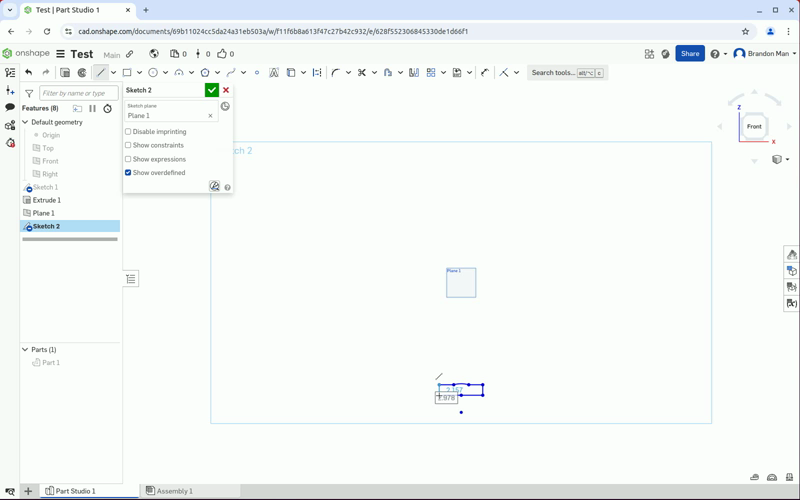
key(esc)
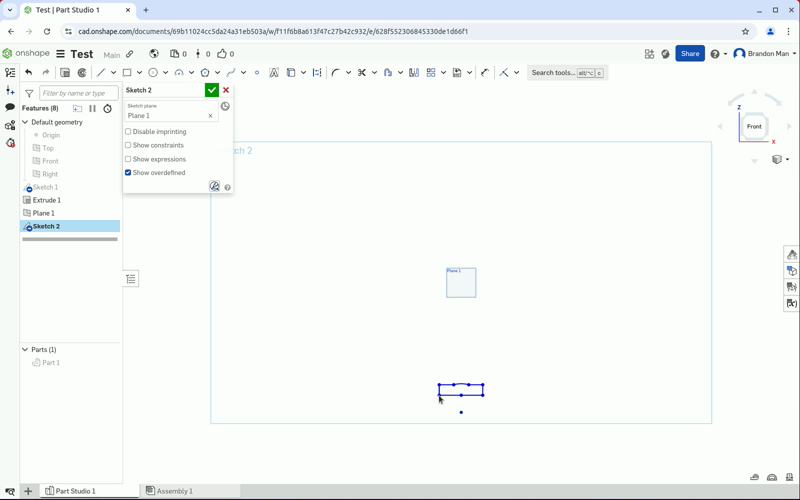
mouse_move(471, 393)
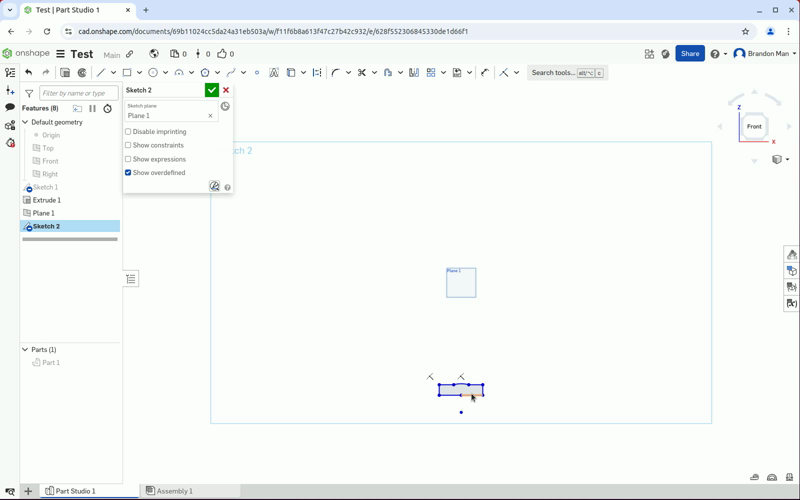
scroll(6)
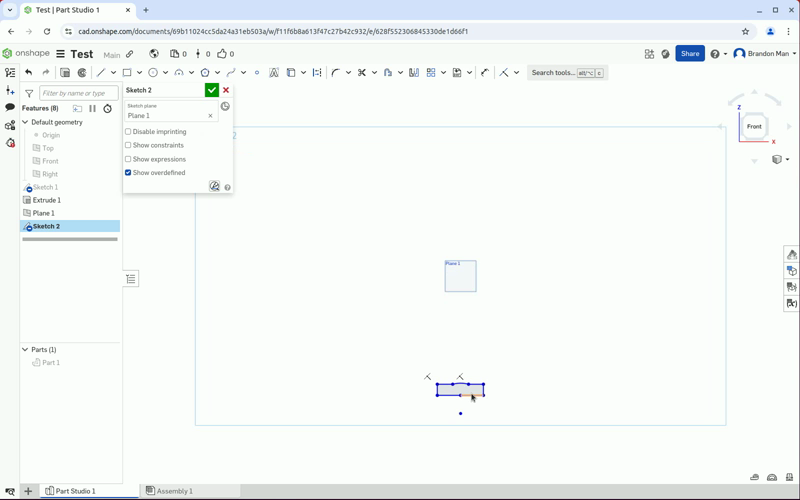
scroll(6)
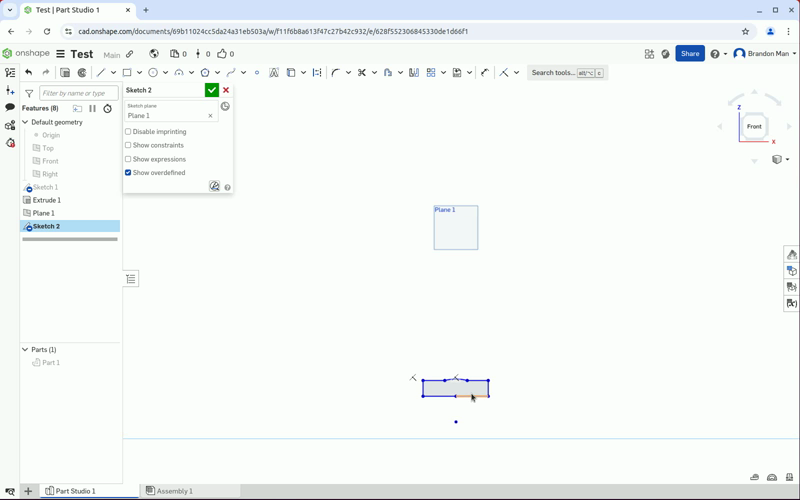
scroll(6)
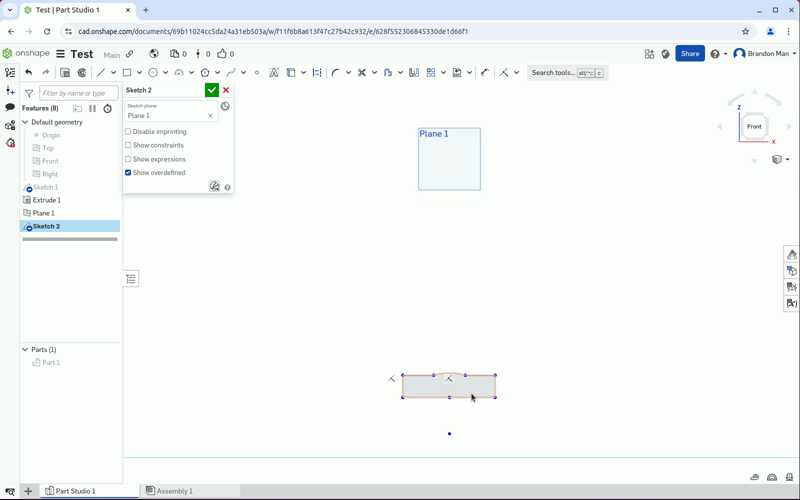
scroll(6)
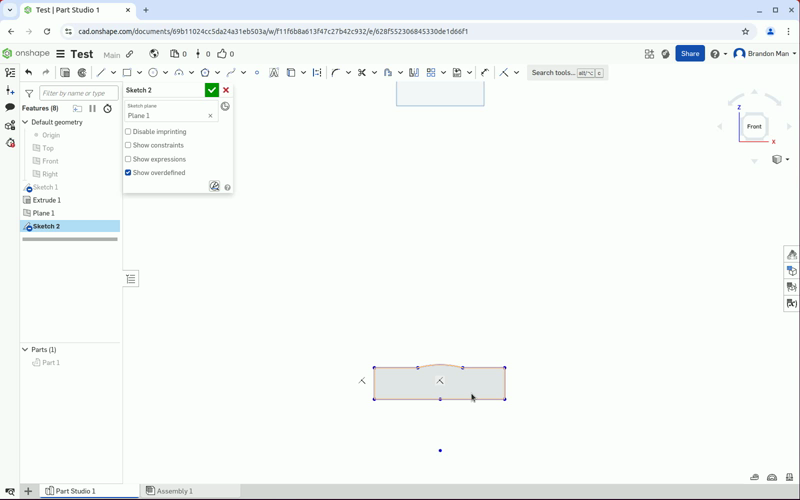
scroll(6)
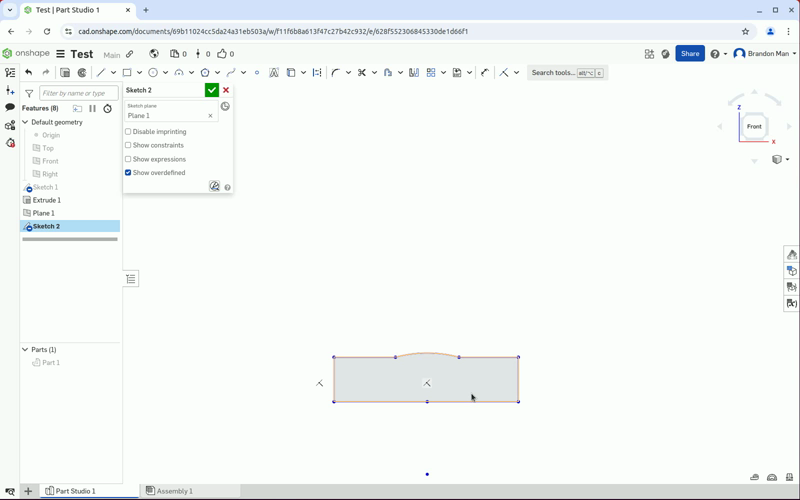
scroll(6)
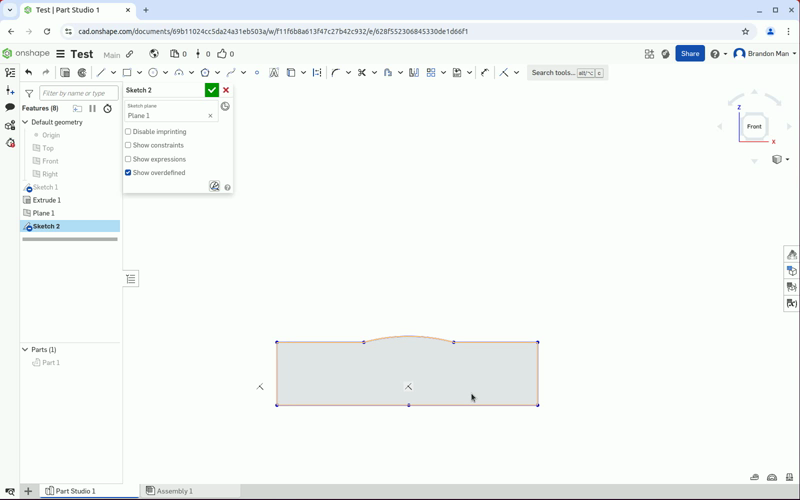
scroll(6)
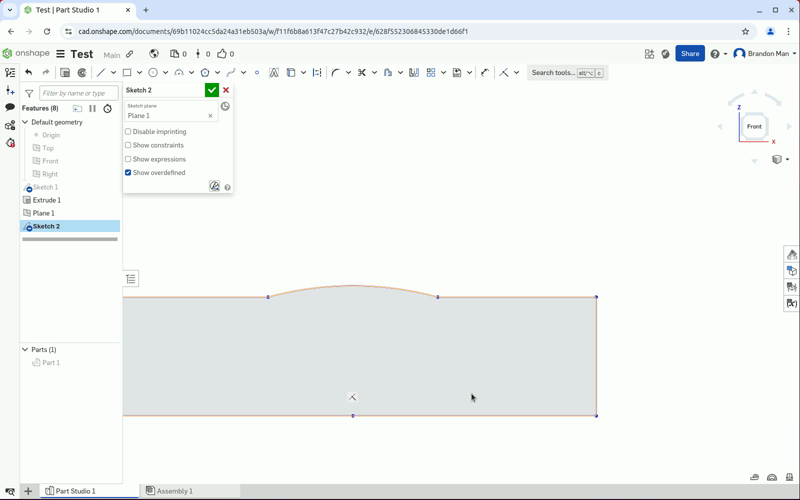
click(471, 393)
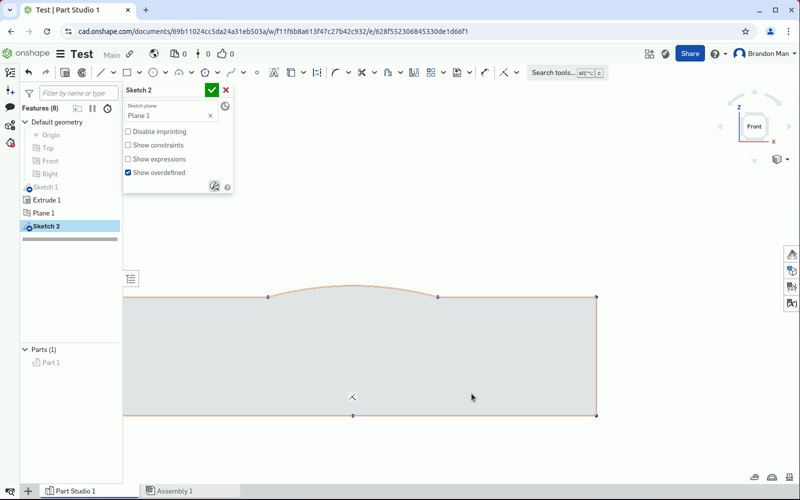
scroll(-6)
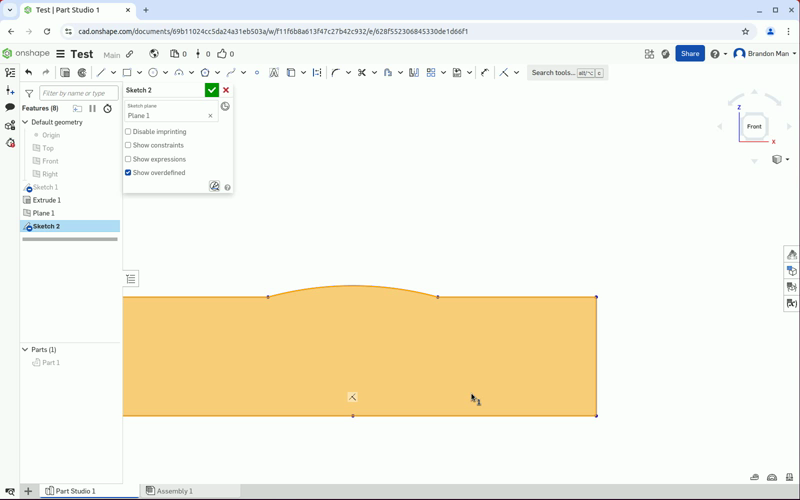
scroll(-6)
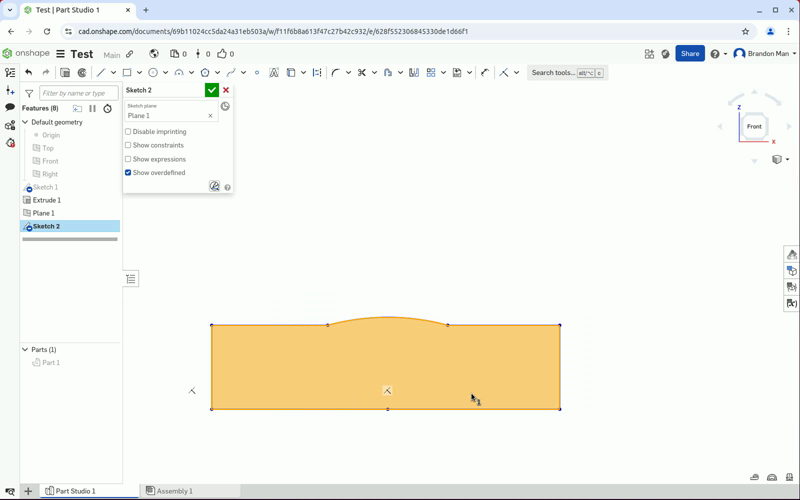
scroll(-6)
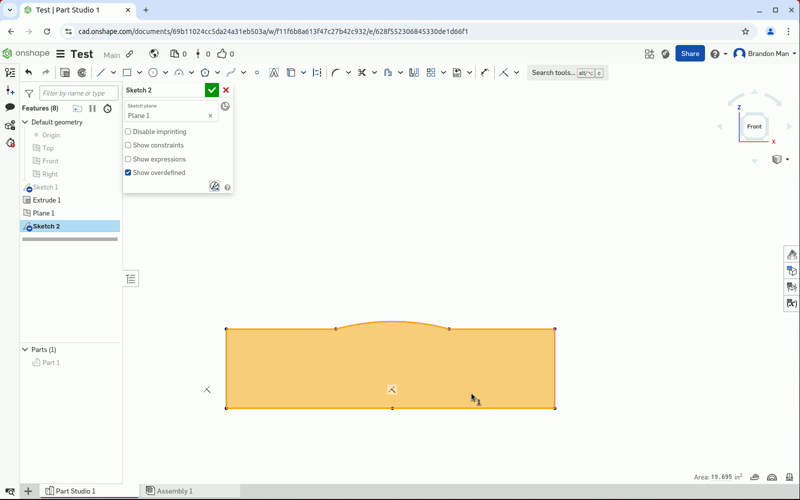
scroll(-6)
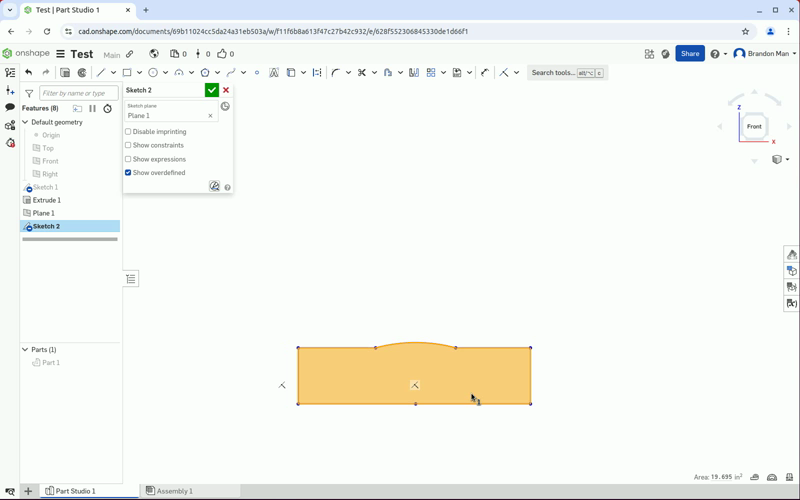
scroll(-6)
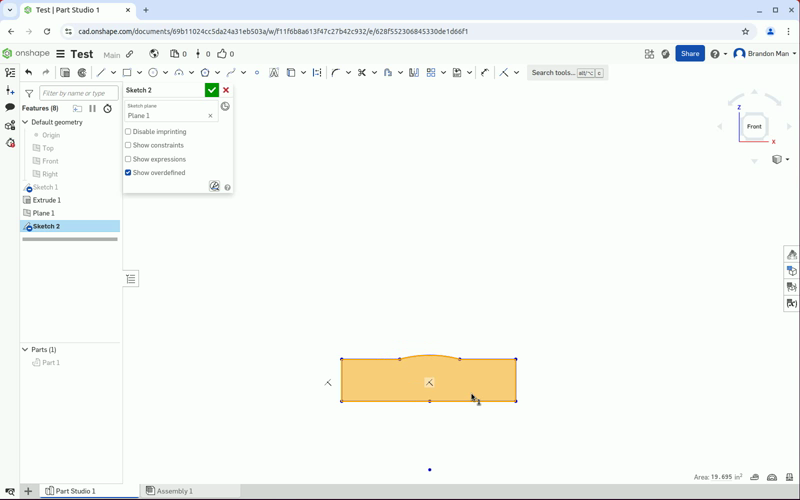
scroll(-6)
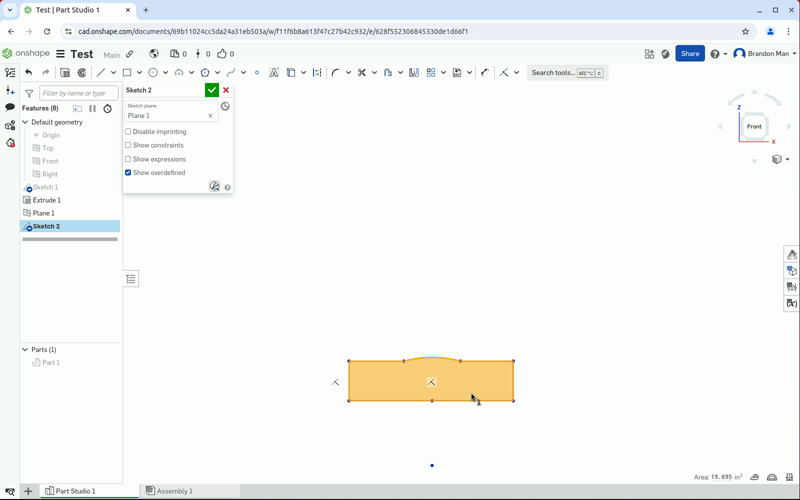
scroll(-6)
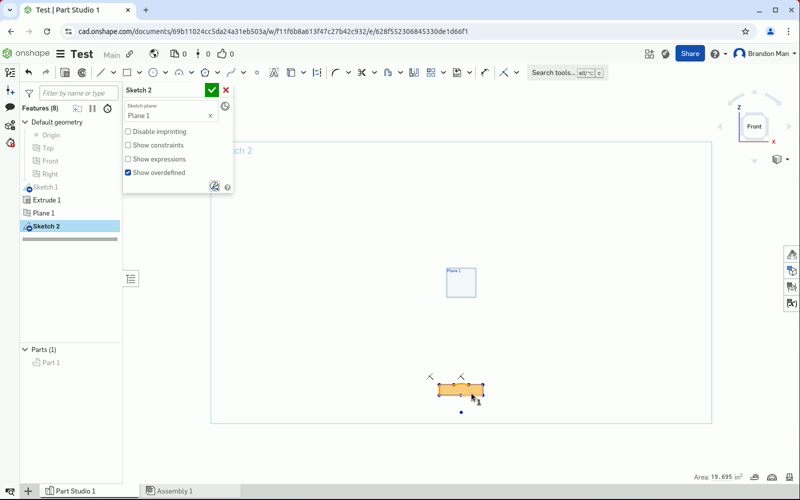
mouse_move(73, 352)
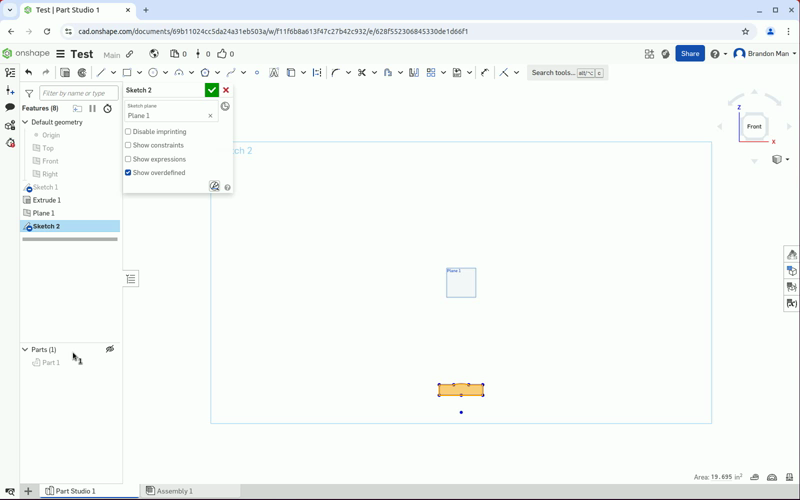
key(shift+y)
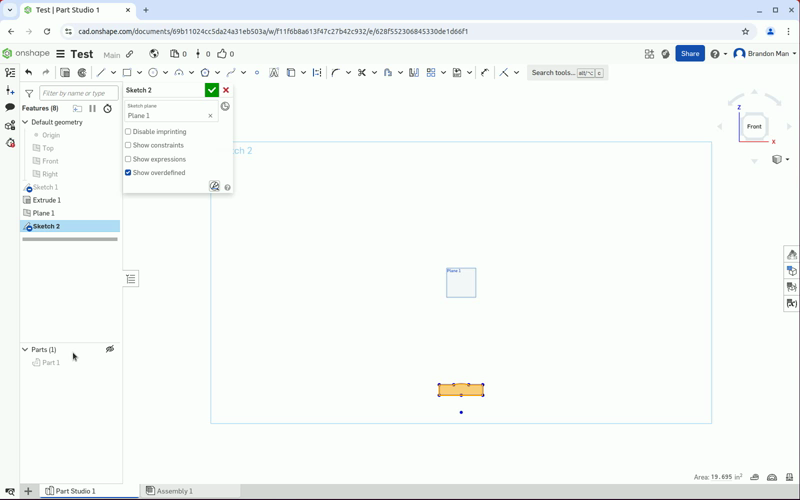
key(shift+e)
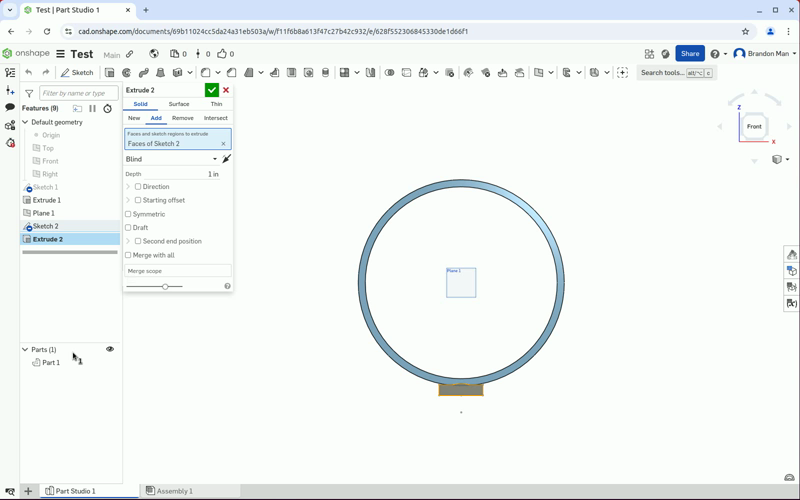
mouse_move(143, 106)
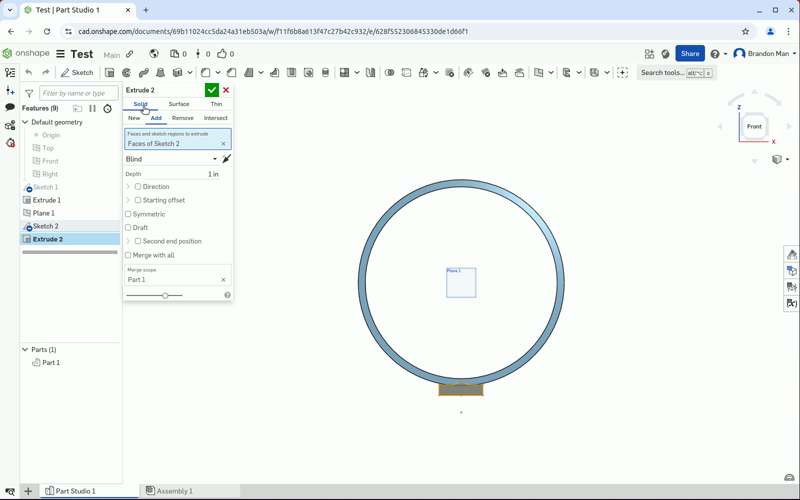
click(143, 106)
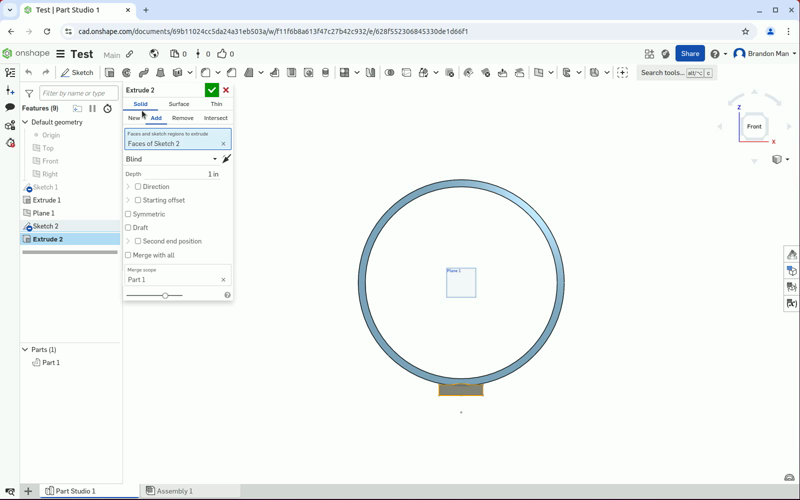
mouse_move(137, 120)
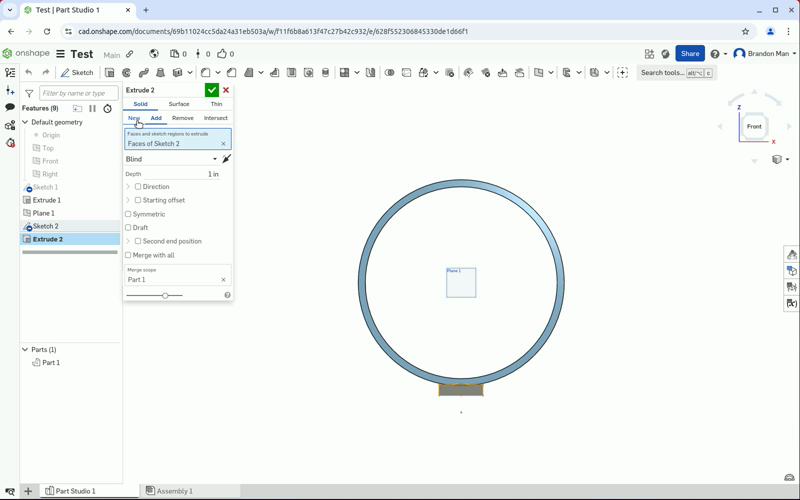
click(137, 120)
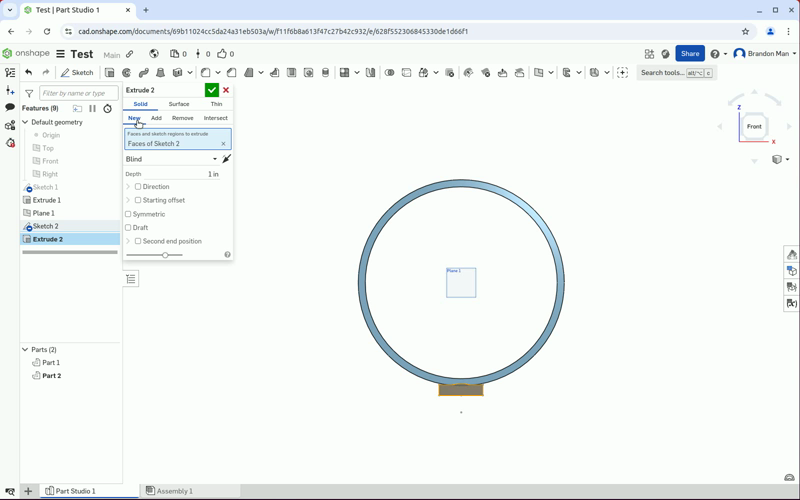
key(tab, 4)
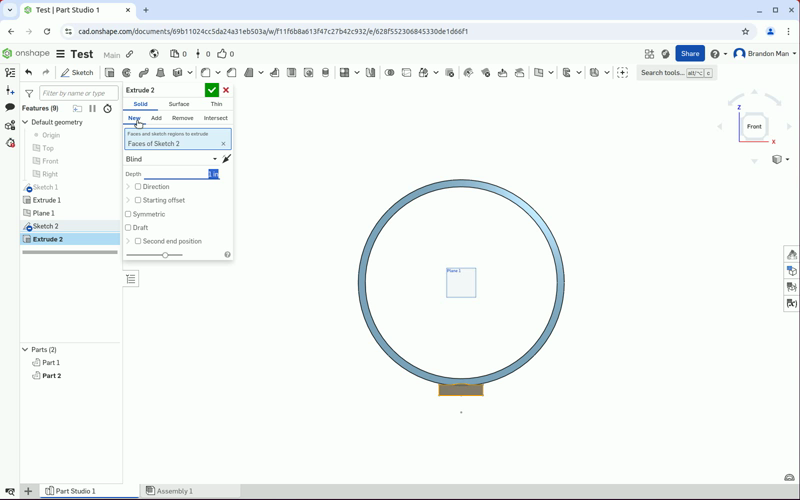
text(2.408)
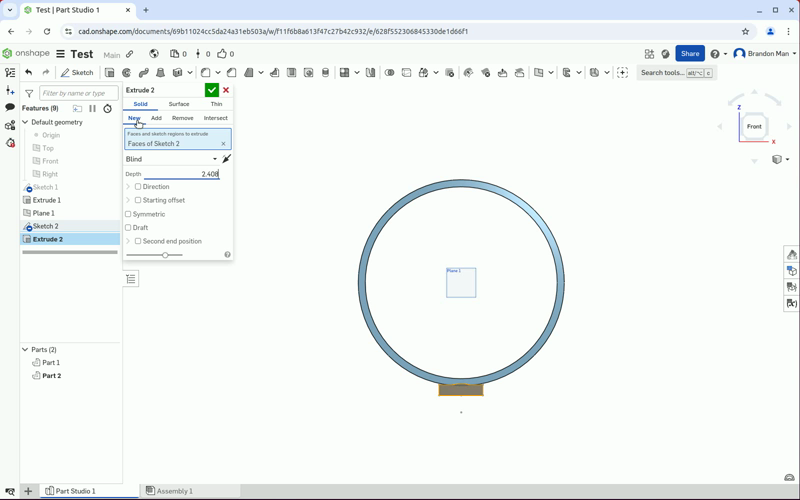
key(tab, 3)
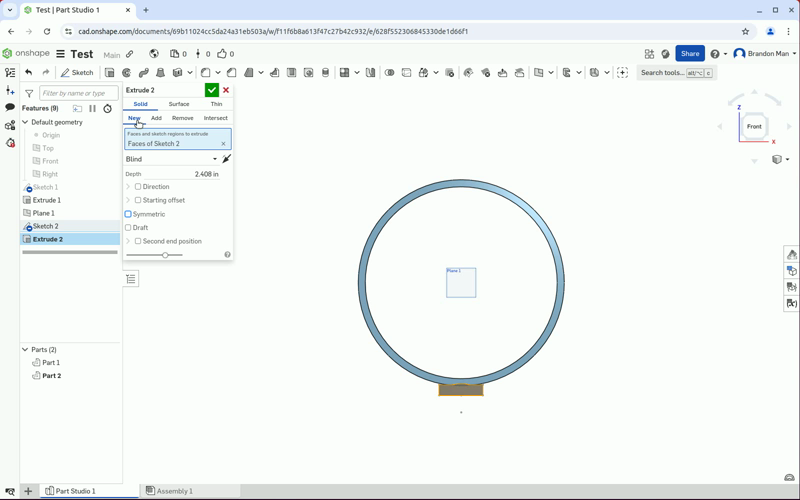
key(space)
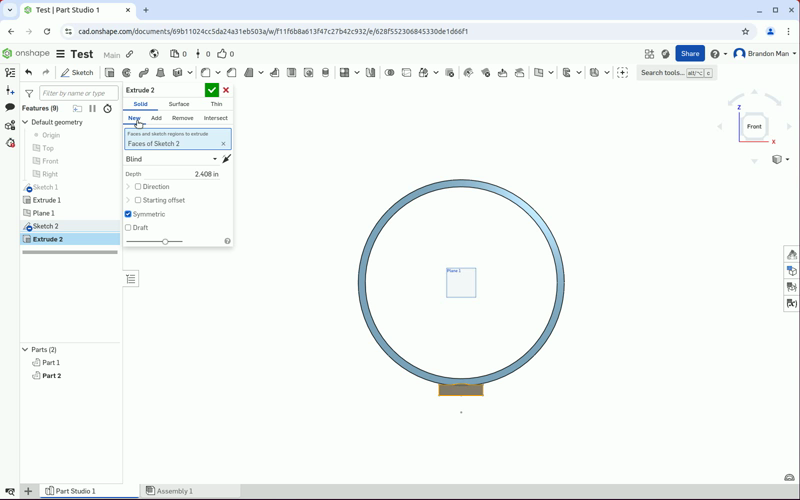
key(enter)
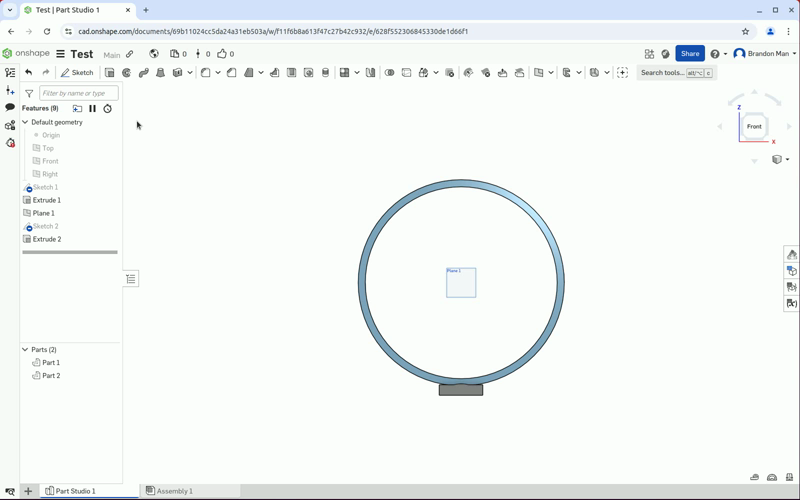
key(shift+h)
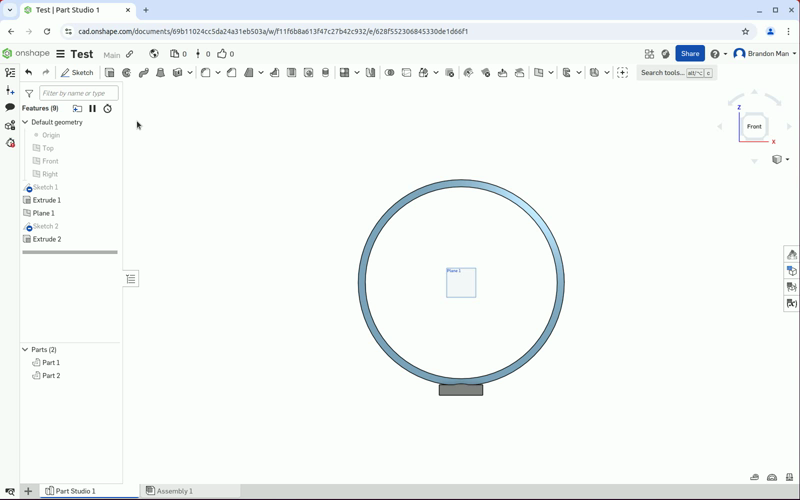
key(shift+h)
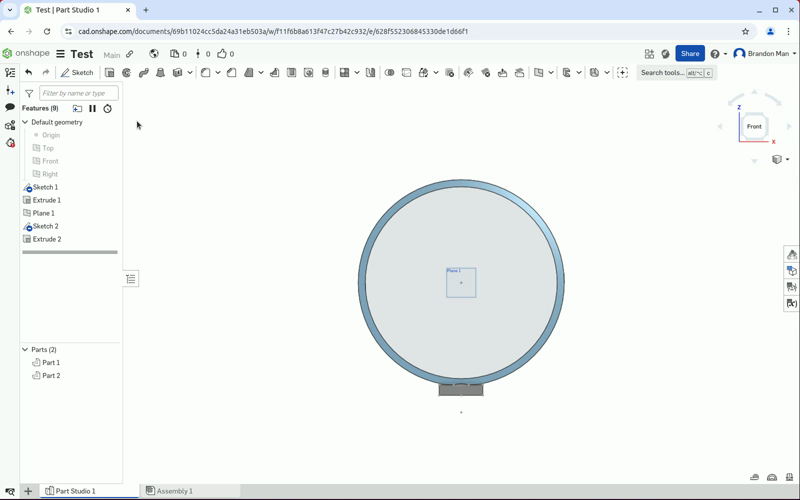
key(shift+7)
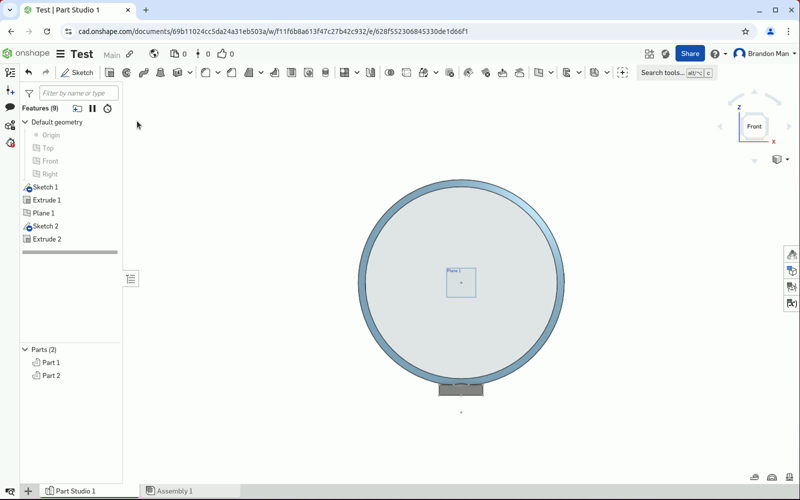
key(left, 2)
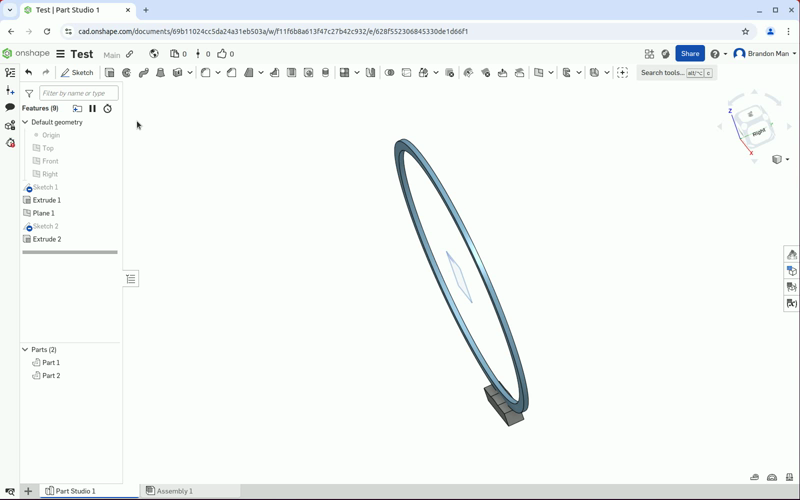
key(down, 2)
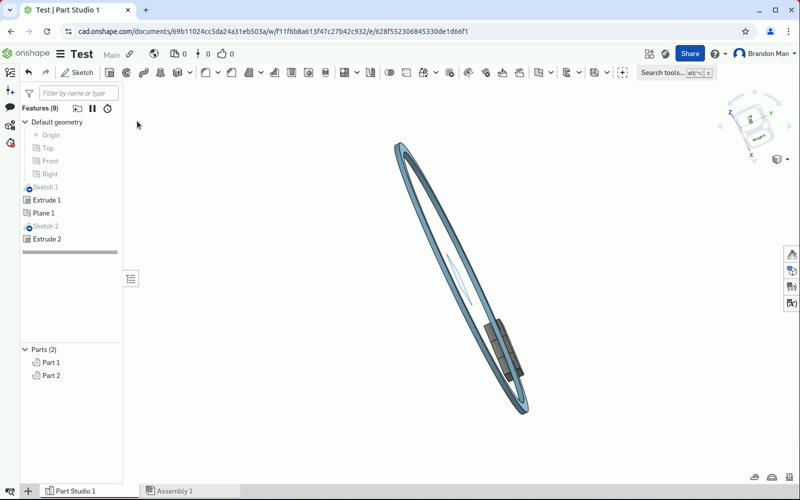
key(up, 2)
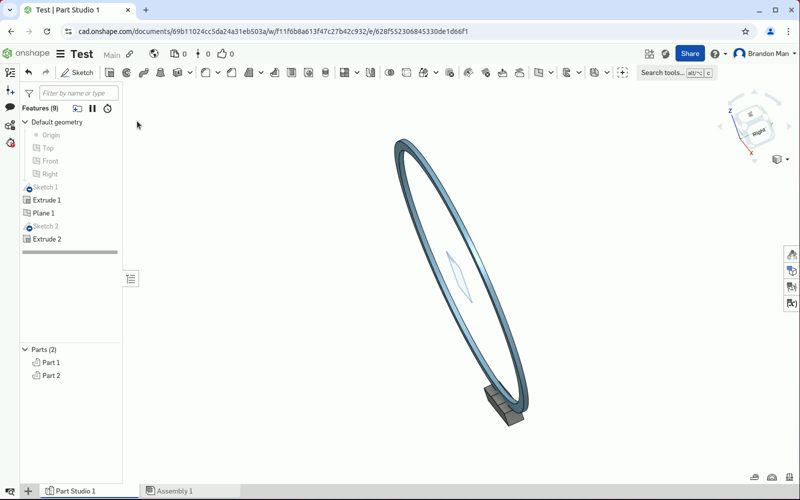
key(right, 2)
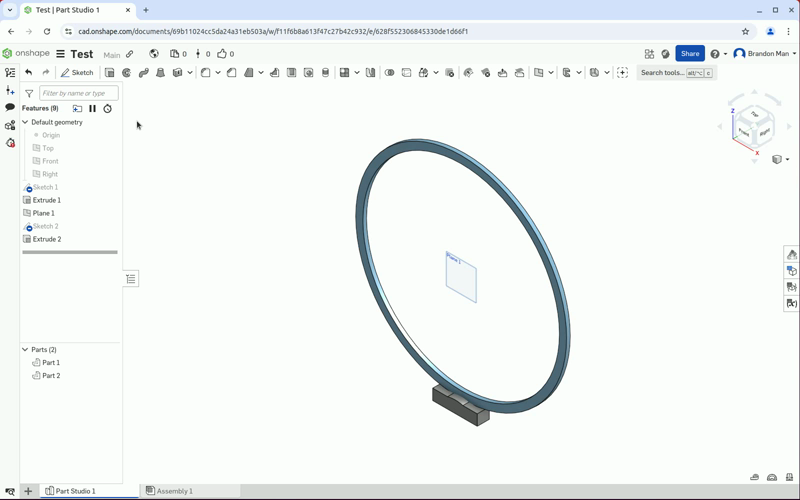
mouse_move(73, 189)
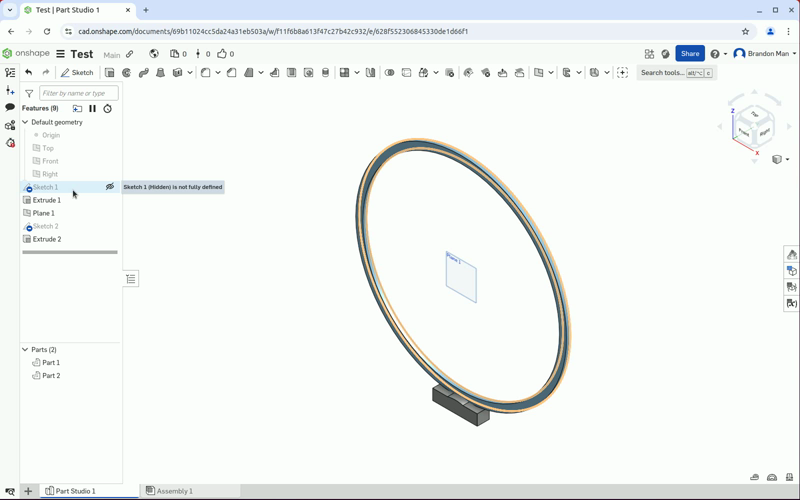
click(73, 189)